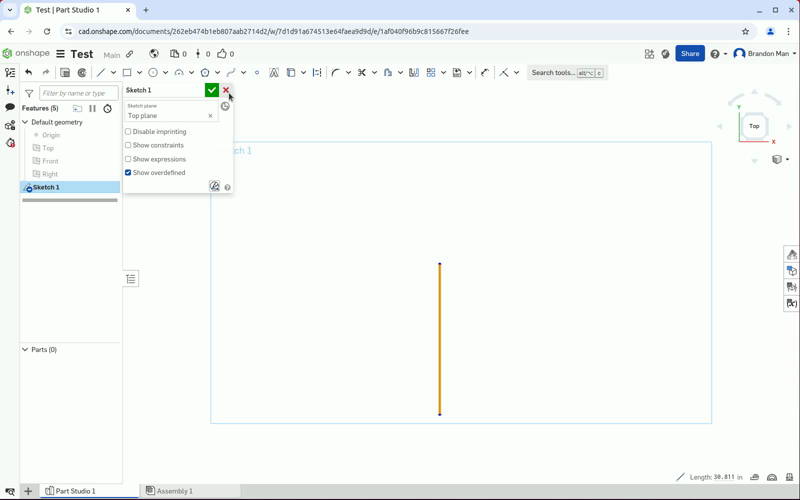
key(shift+h)
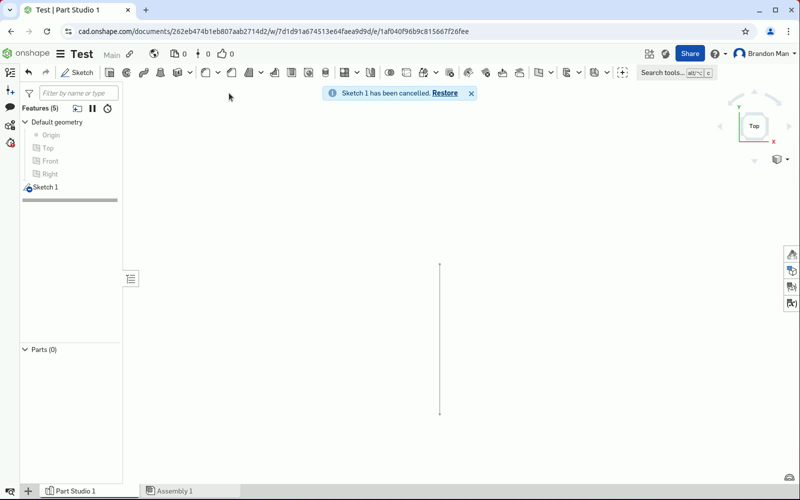
mouse_move(73, 352)
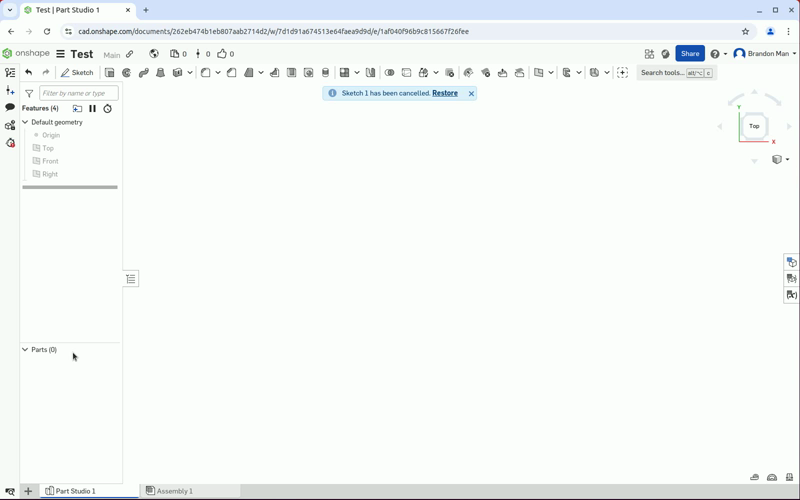
key(y)
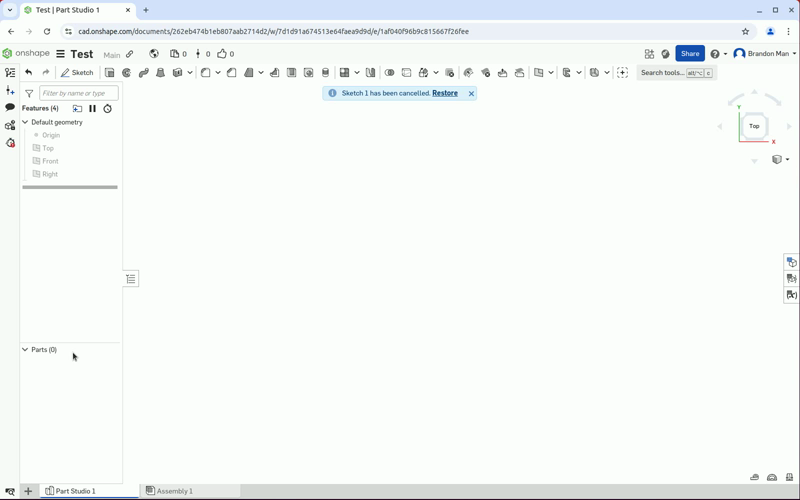
key(shift+p)
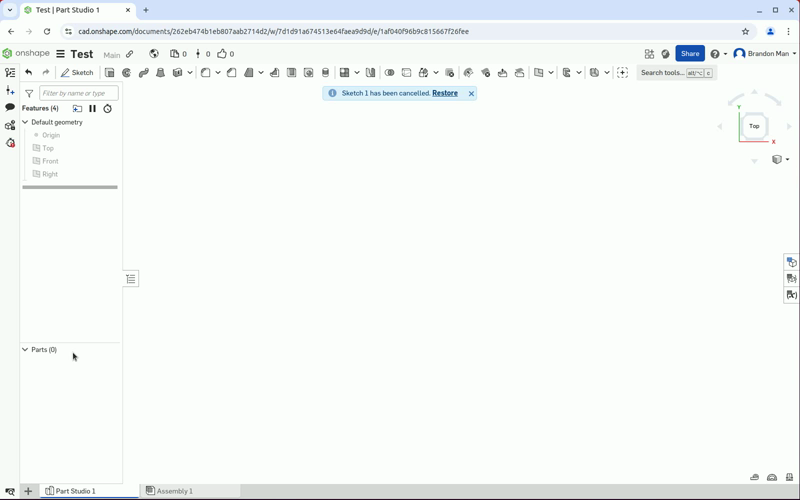
key(space)
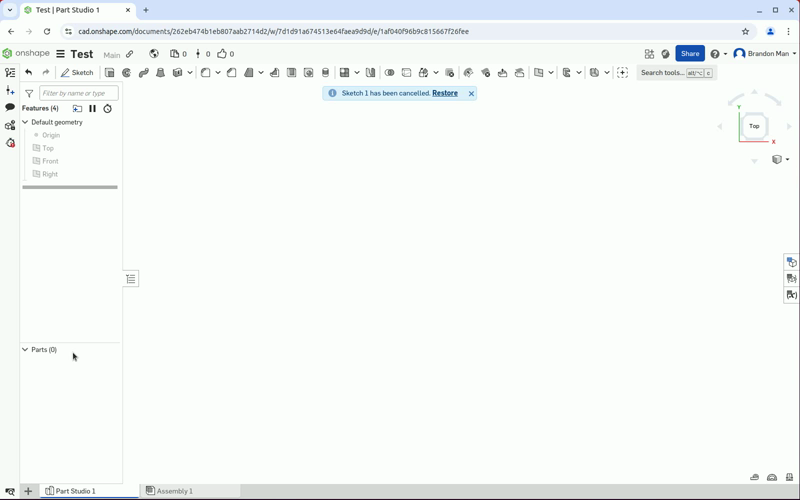
key_down(shift)
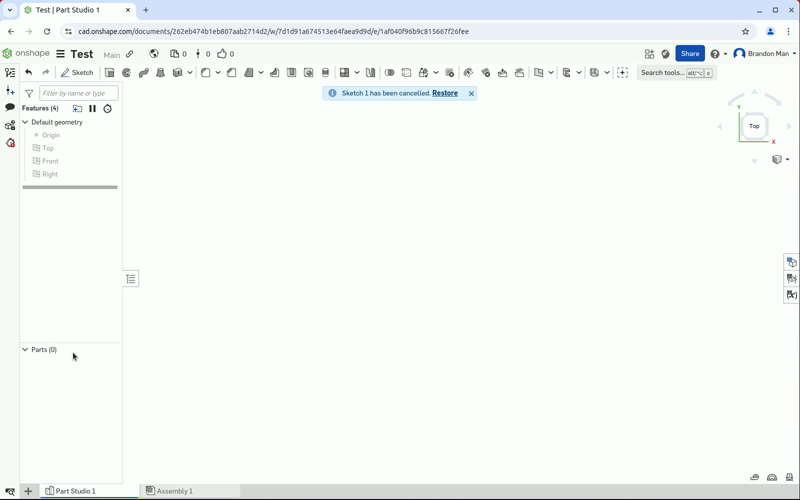
key(up)
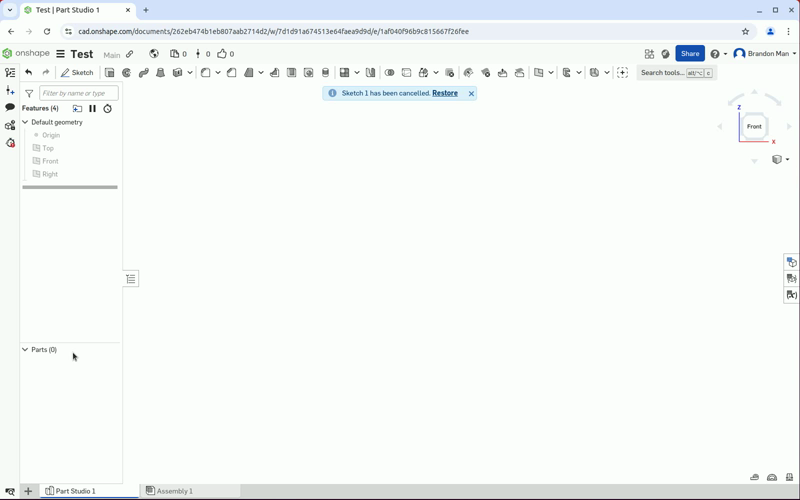
key_up(shift)
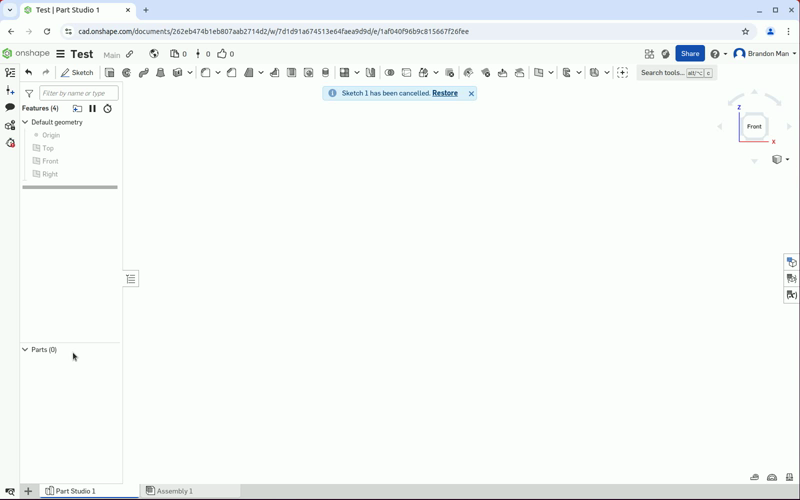
mouse_move(73, 352)
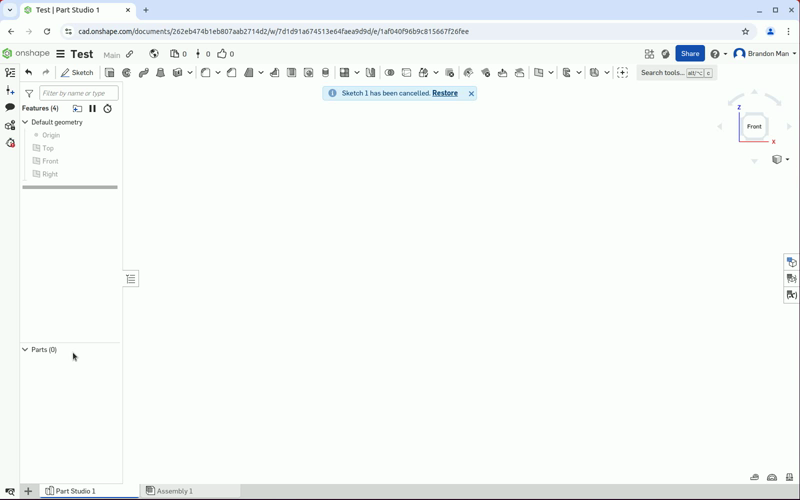
key(shift+y)
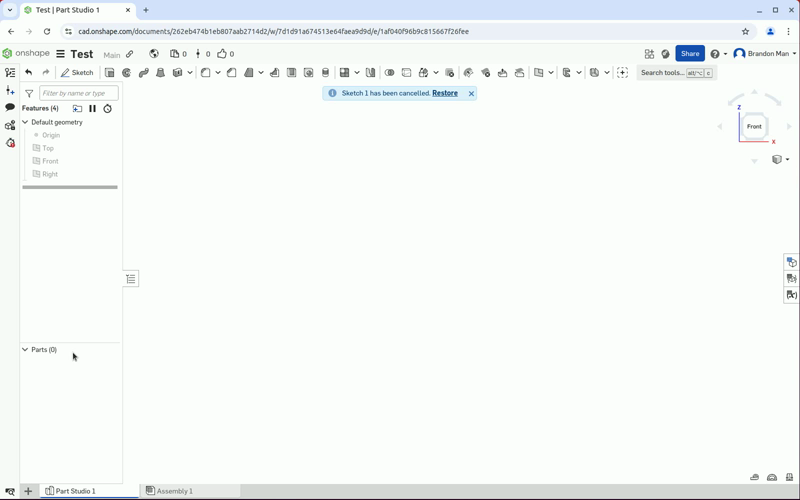
key(shift+s)
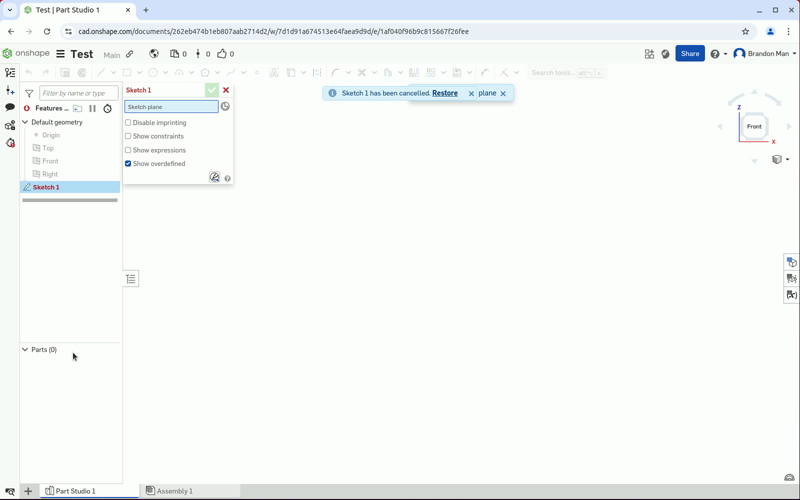
mouse_move(73, 163)
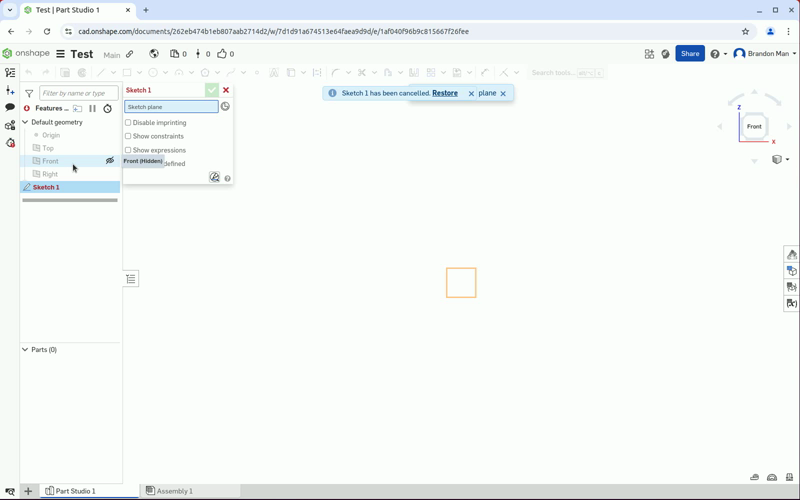
click(73, 163)
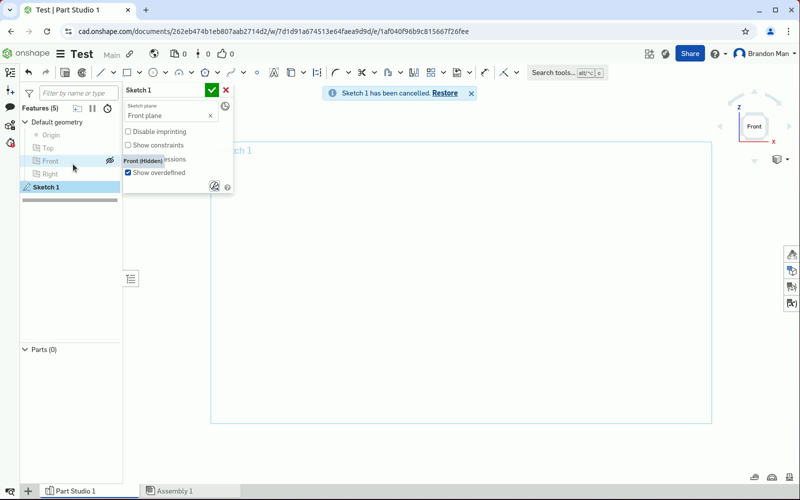
mouse_move(73, 352)
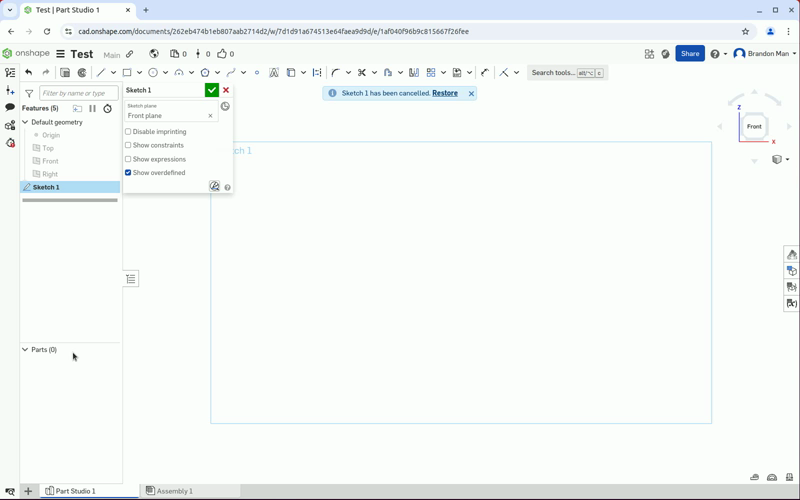
key(y)
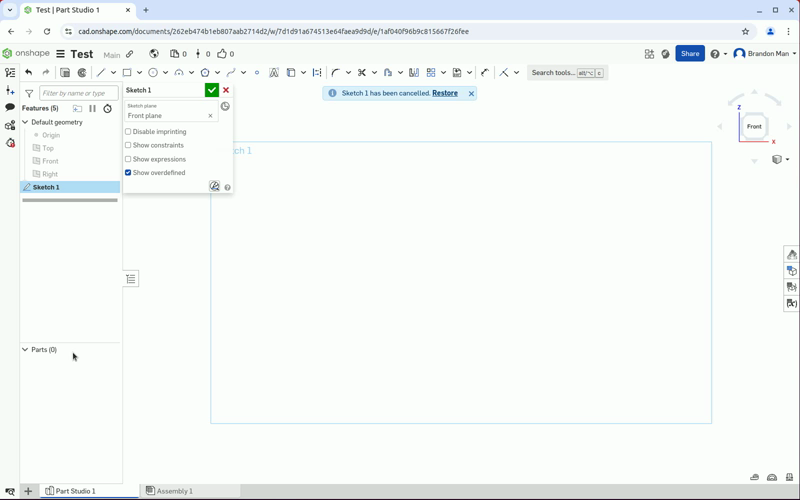
key(a)
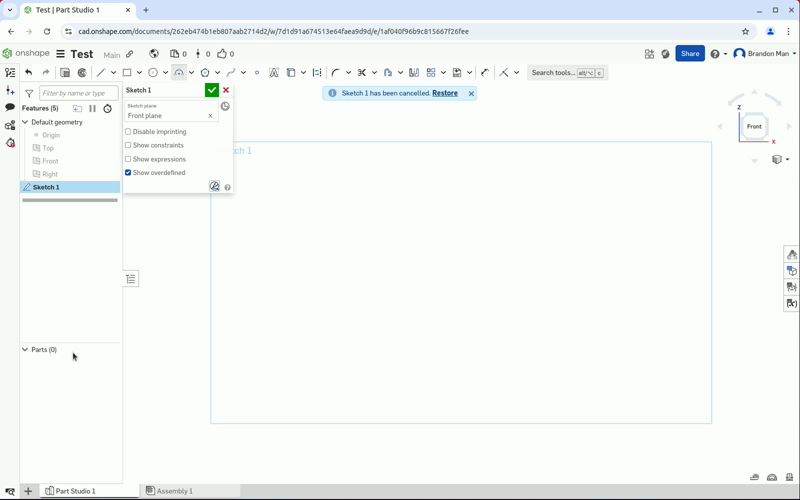
key_down(shift)
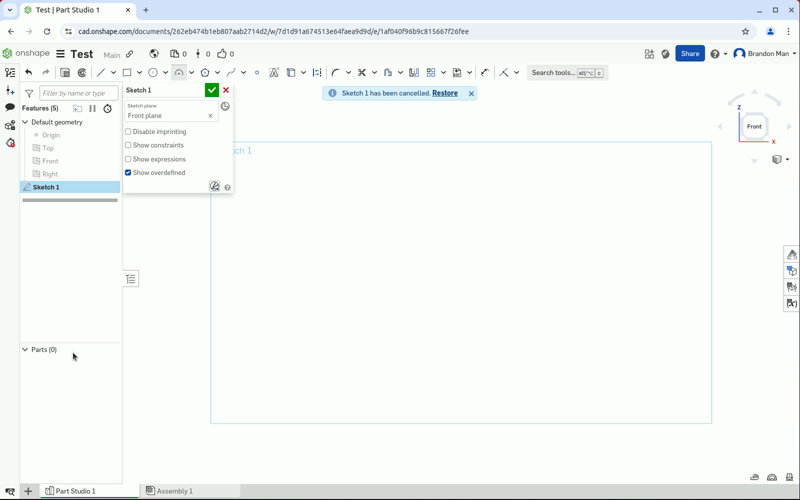
mouse_move(427, 356)
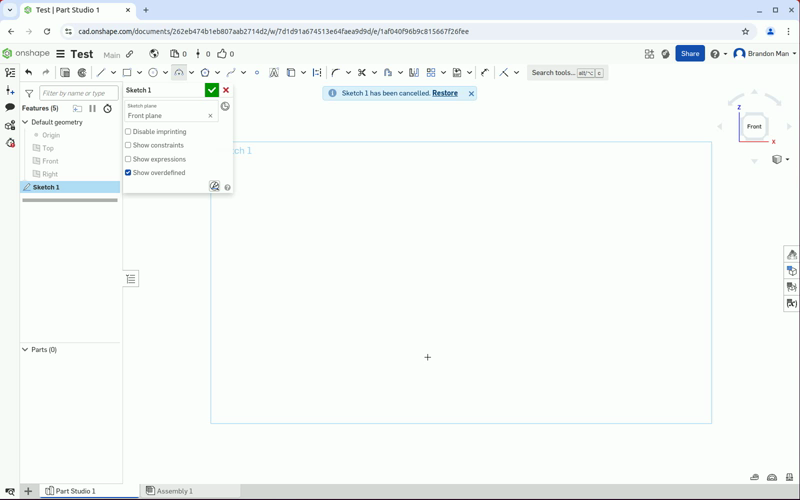
click(427, 356)
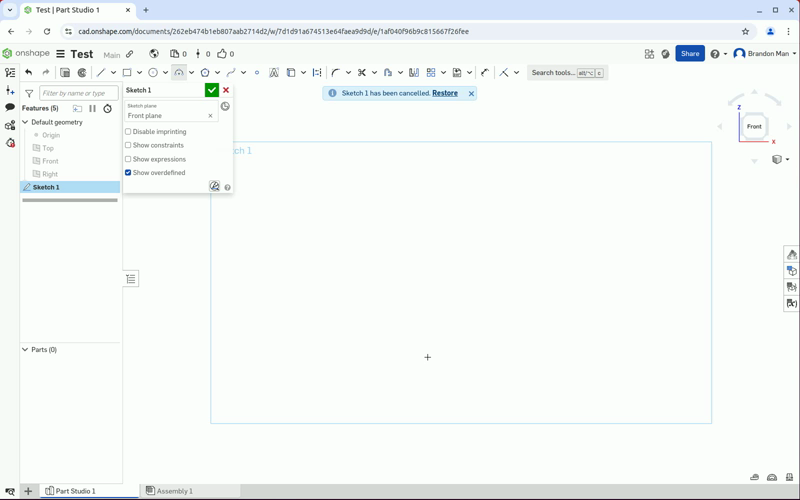
key_up(shift)
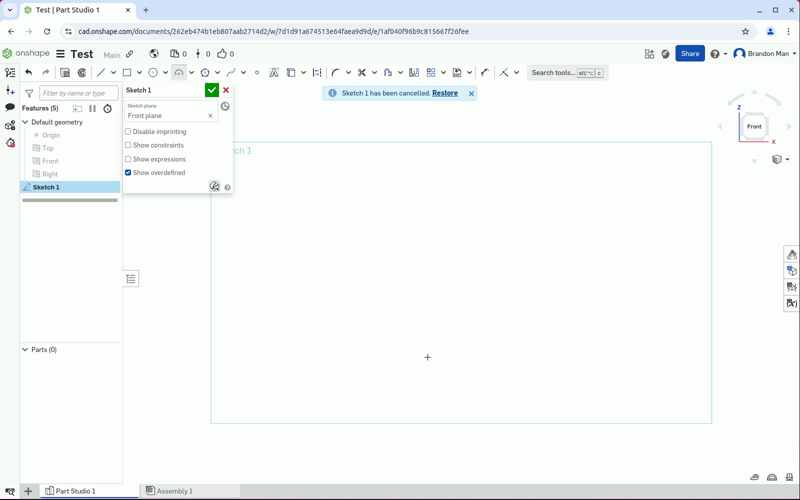
key_down(shift)
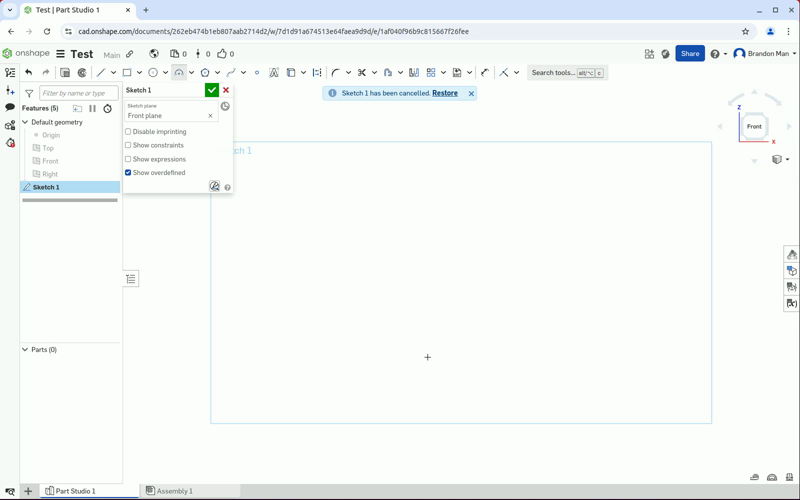
mouse_move(493, 356)
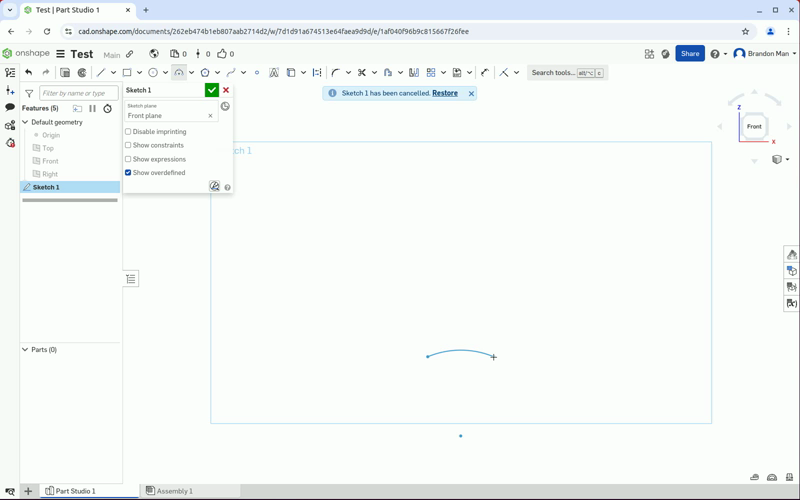
click(493, 356)
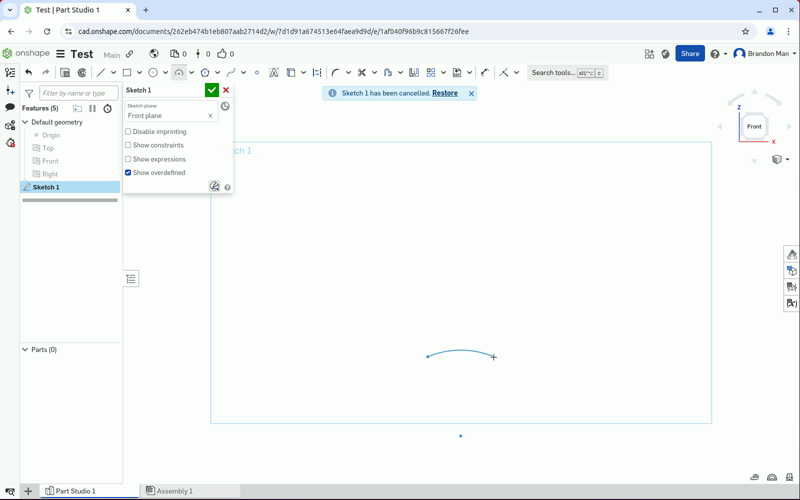
mouse_move(460, 314)
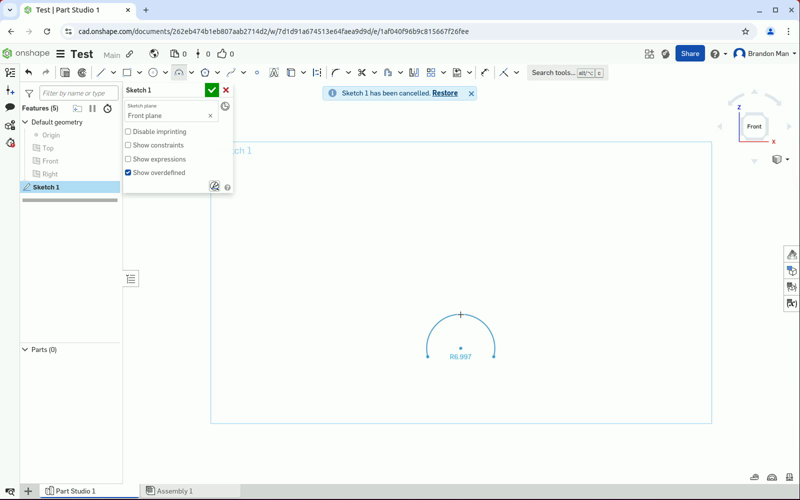
click(460, 314)
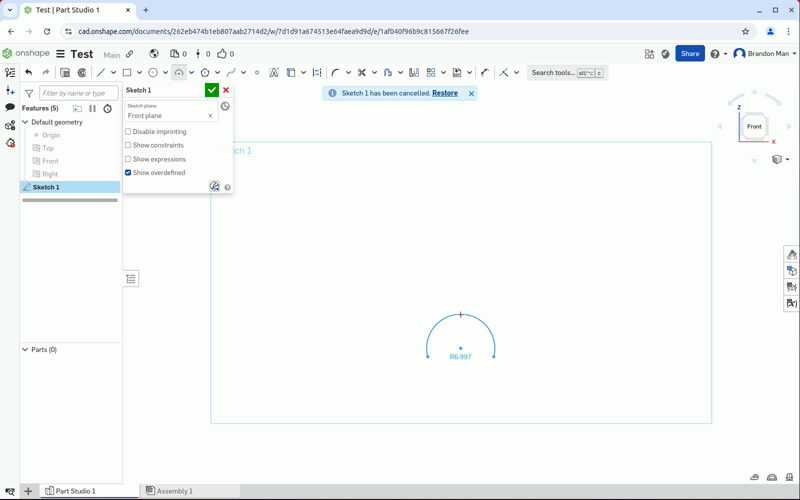
key_up(shift)
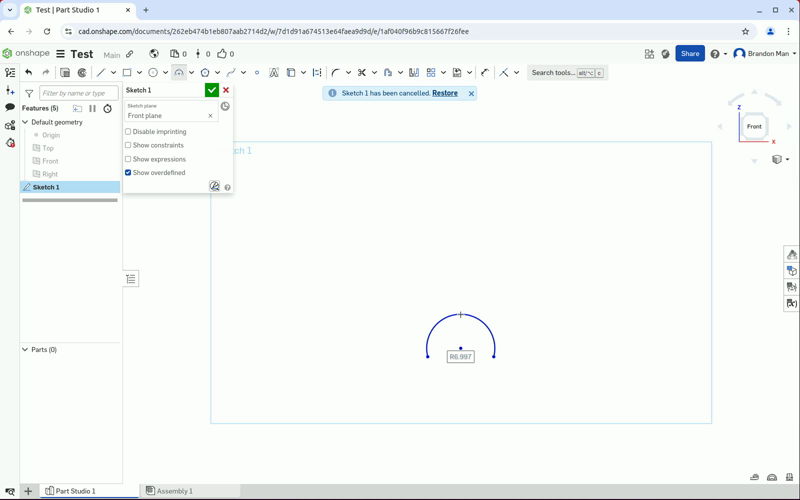
mouse_move(493, 356)
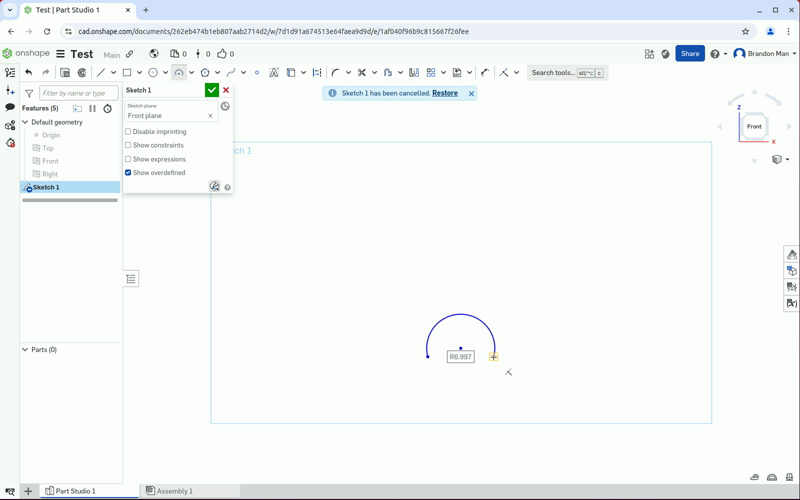
click(493, 356)
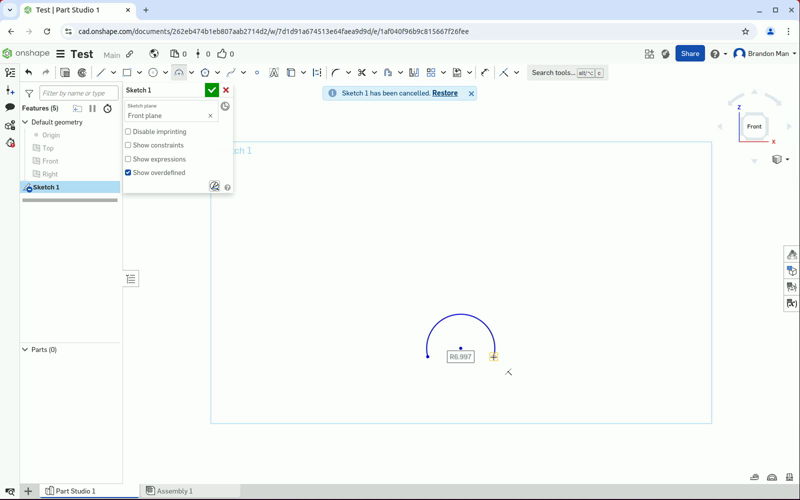
mouse_move(427, 356)
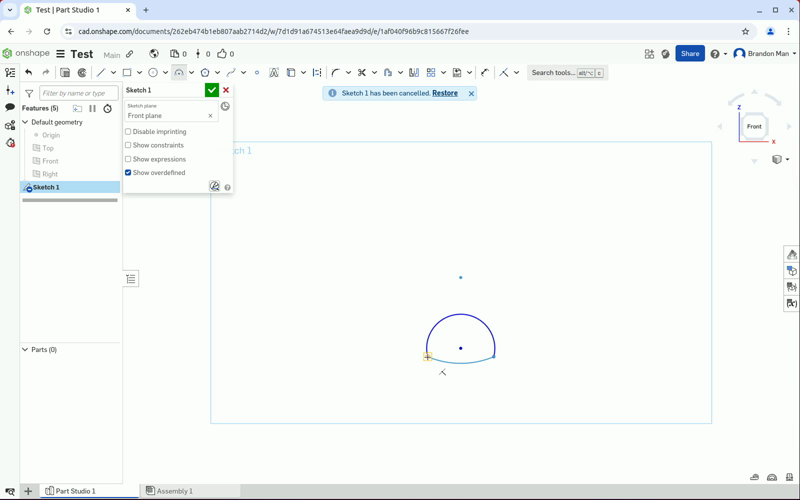
click(427, 356)
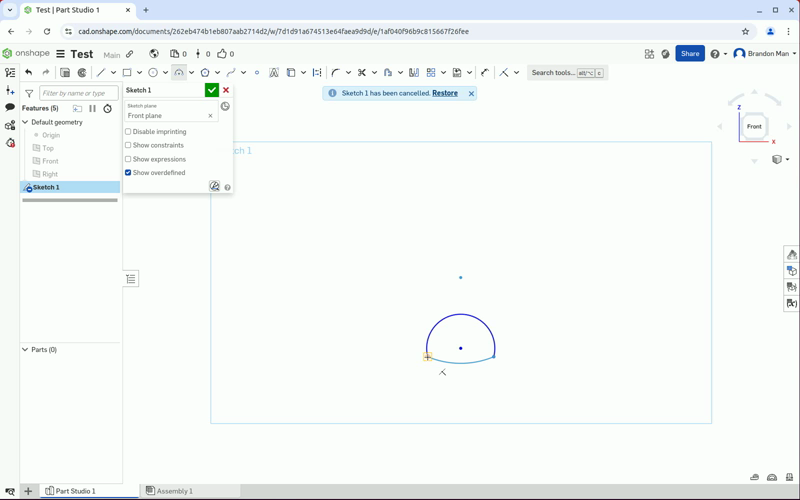
key_down(shift)
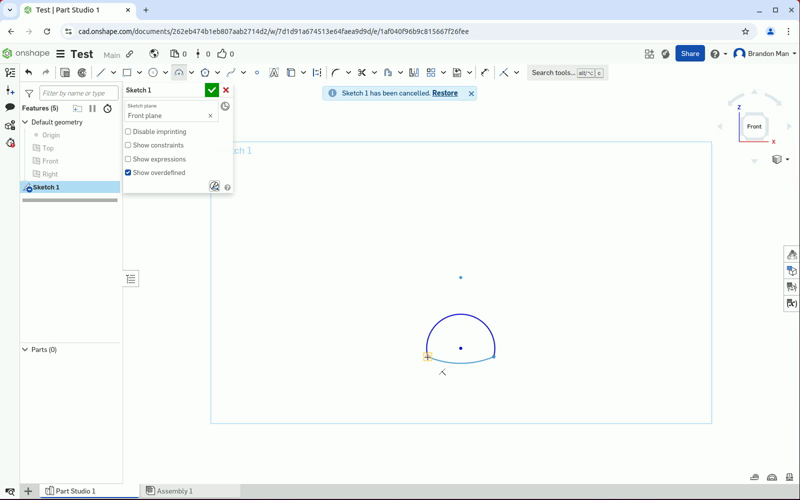
mouse_move(460, 280)
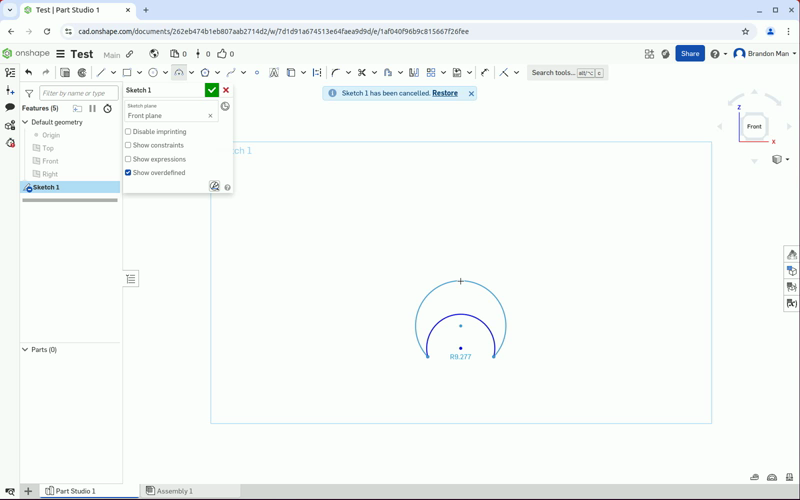
click(460, 280)
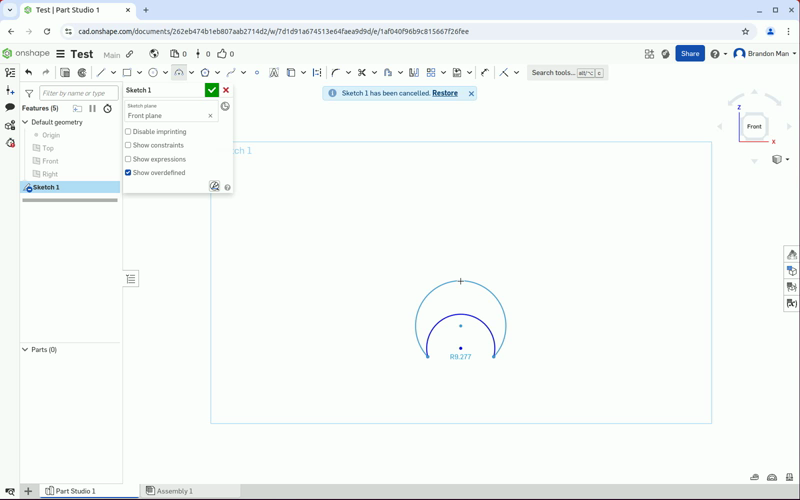
key_up(shift)
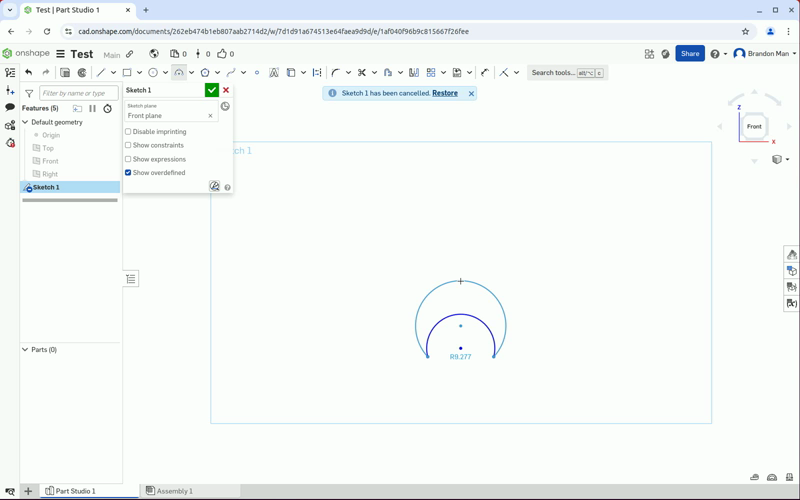
key(esc)
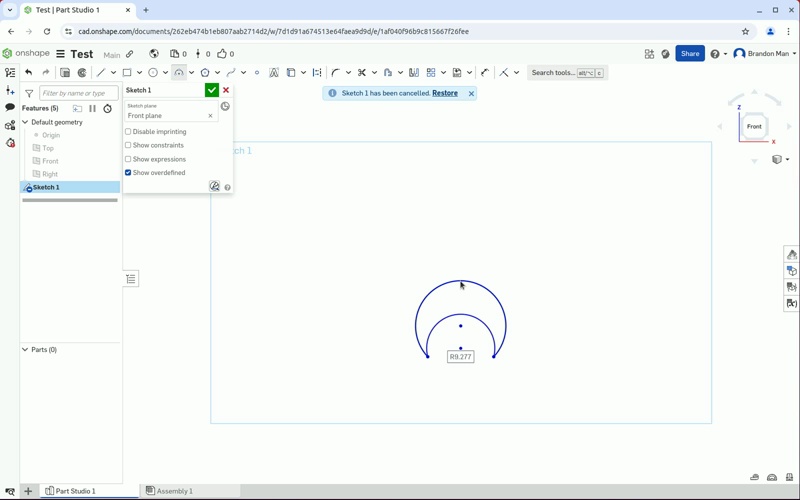
mouse_move(436, 313)
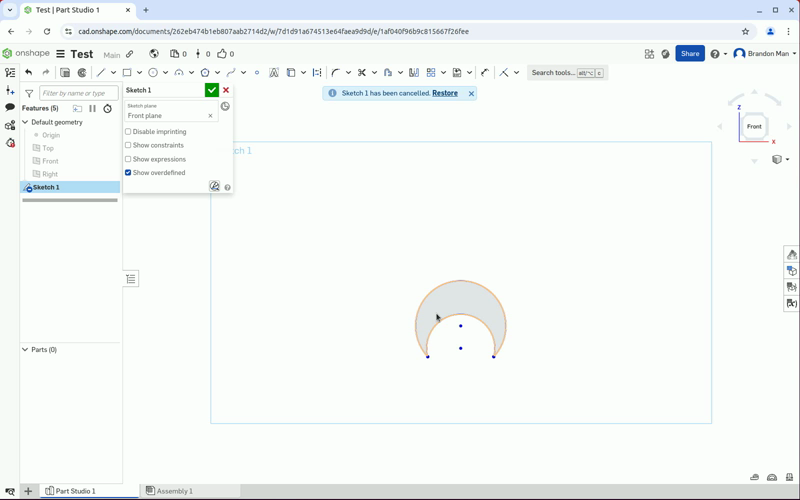
click(436, 313)
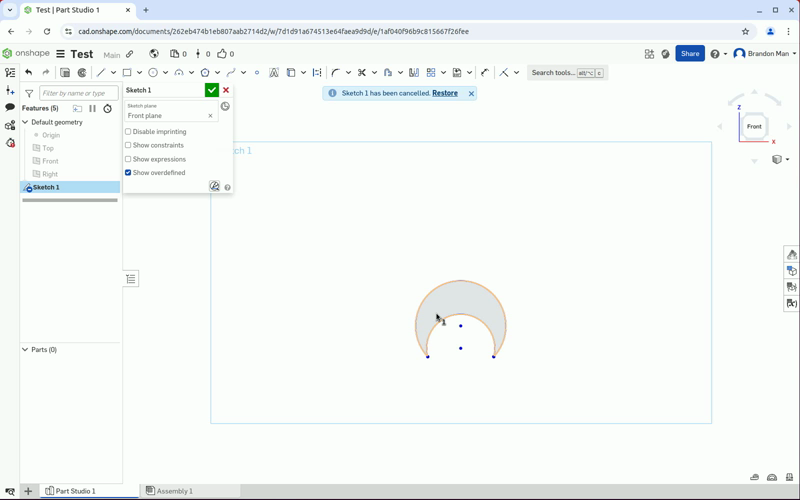
mouse_move(73, 352)
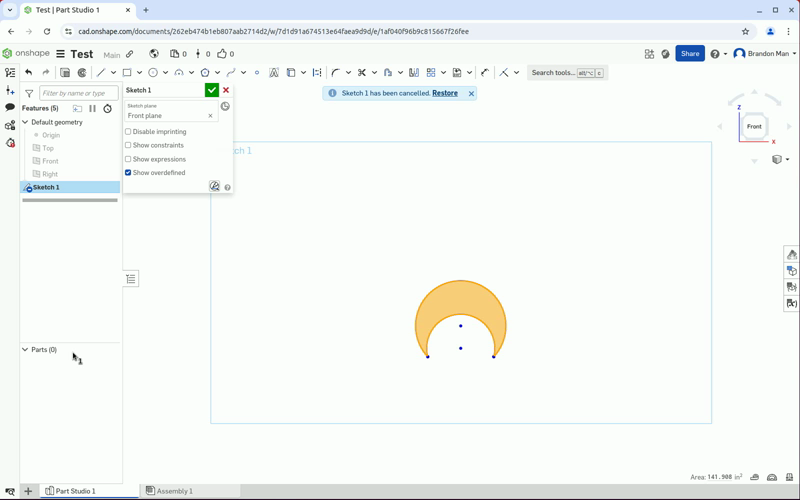
key(shift+y)
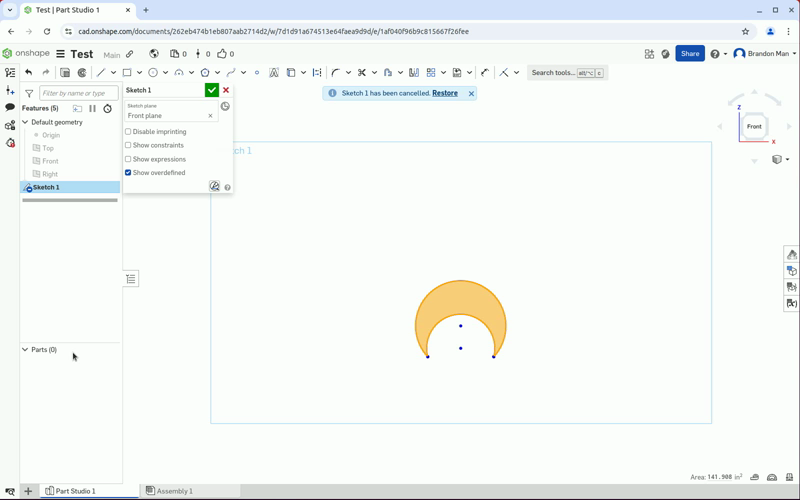
key(shift+e)
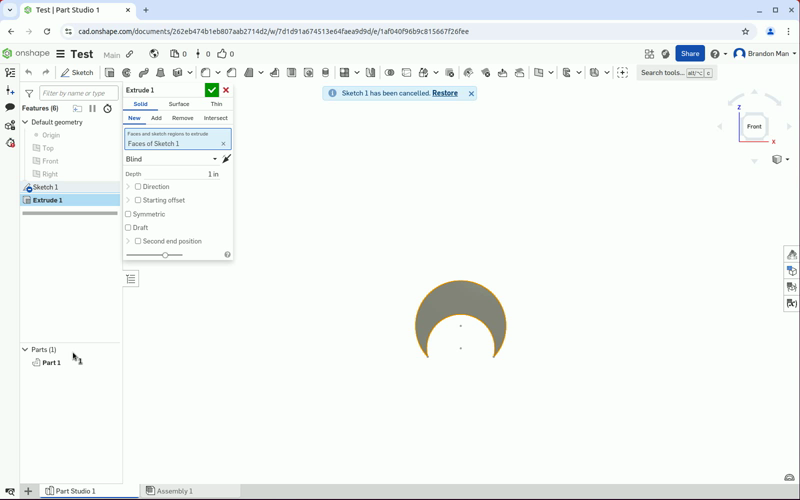
mouse_move(143, 106)
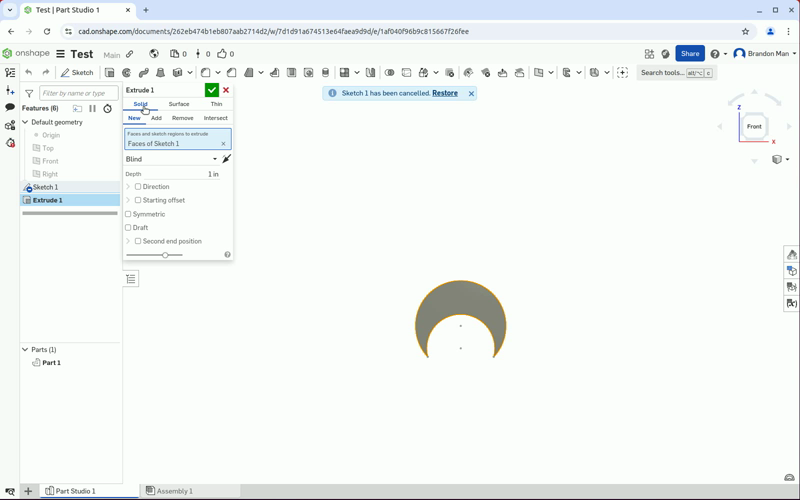
click(143, 106)
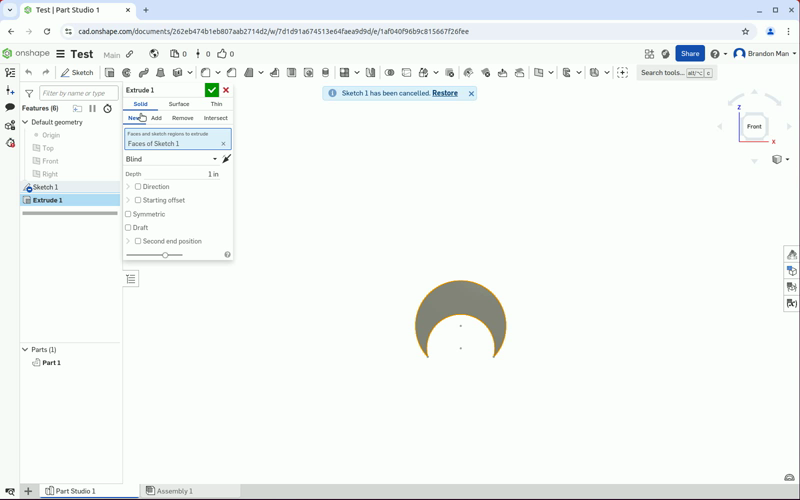
mouse_move(137, 120)
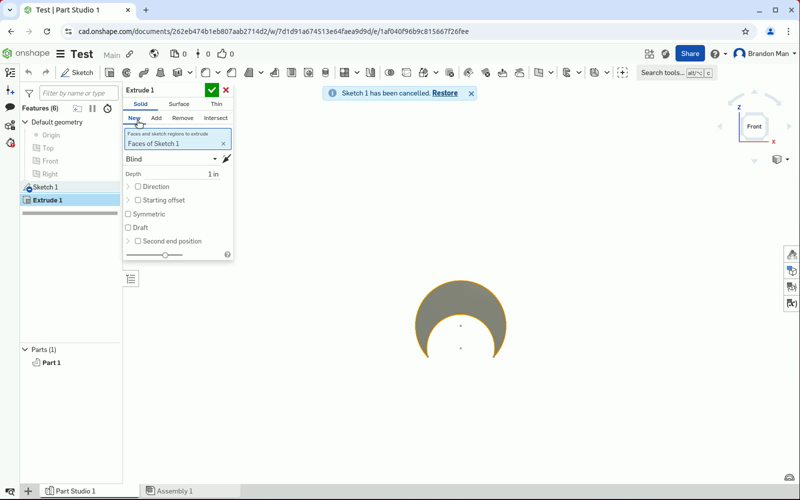
click(137, 120)
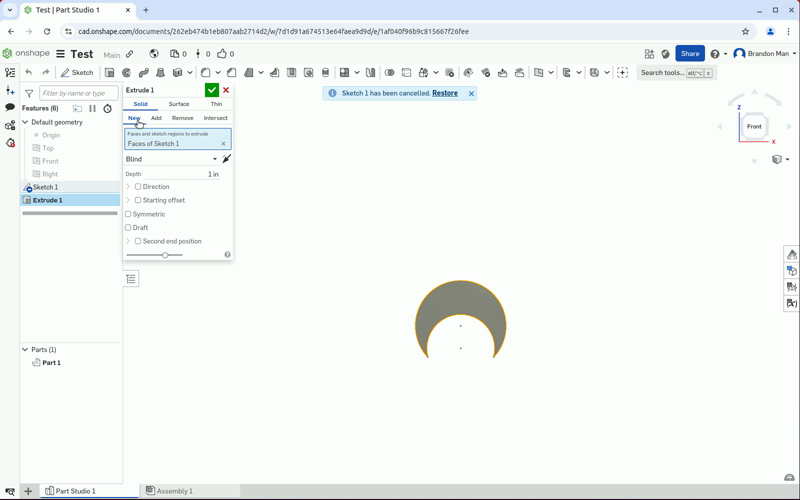
key(tab, 4)
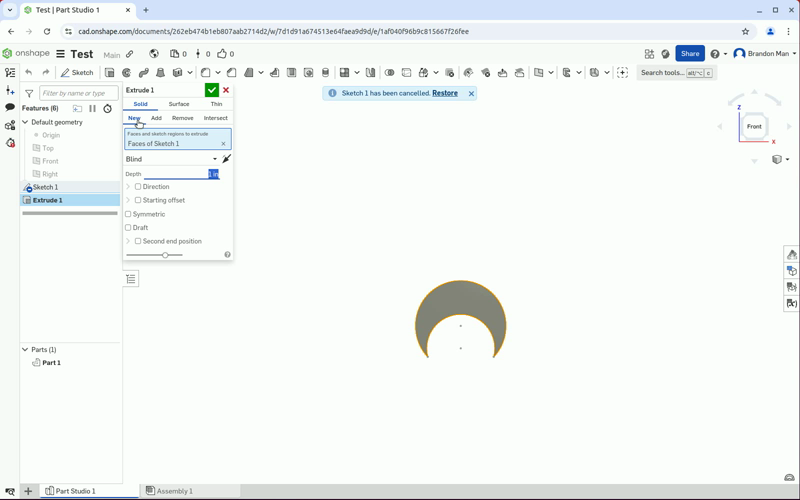
text(23.108)
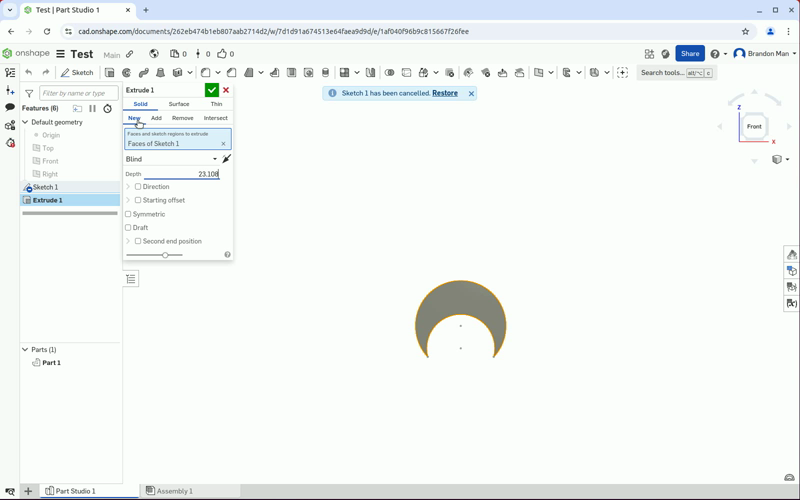
key(tab, 3)
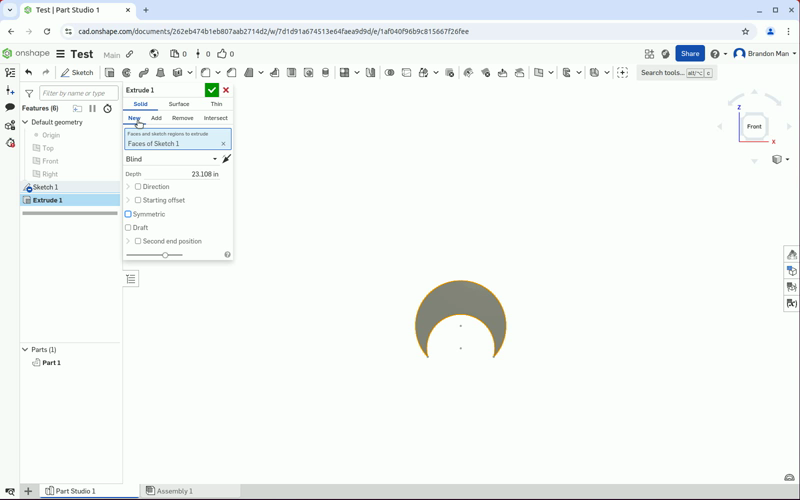
key(space)
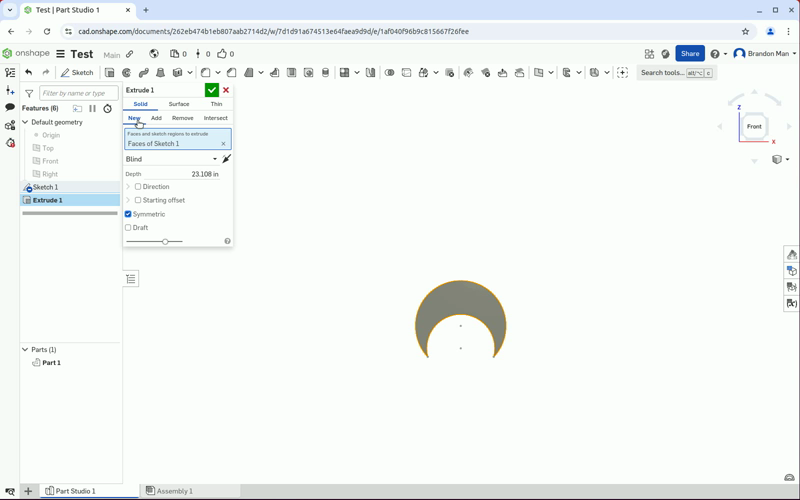
key(enter)
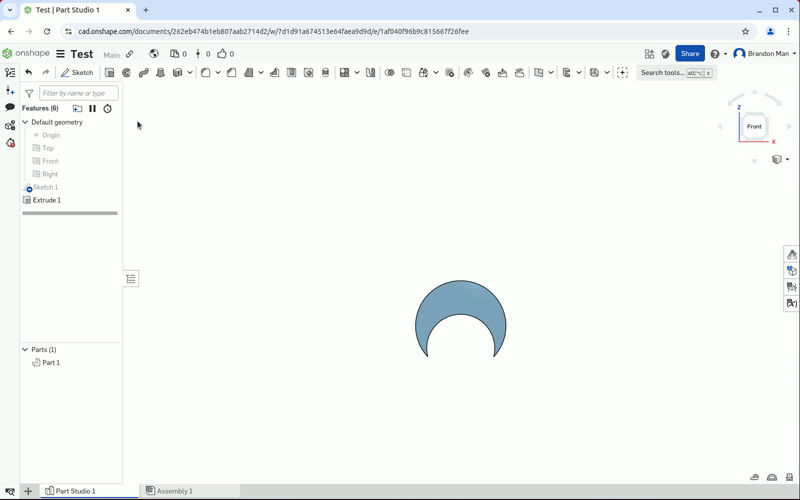
key(shift+h)
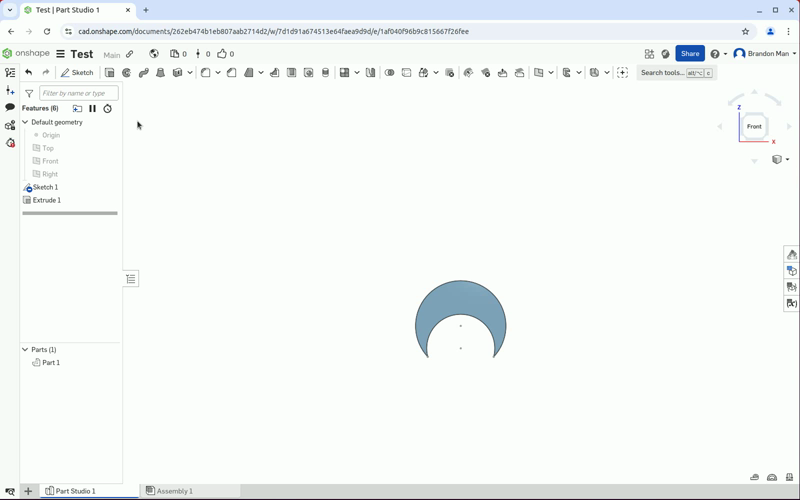
key(shift+h)
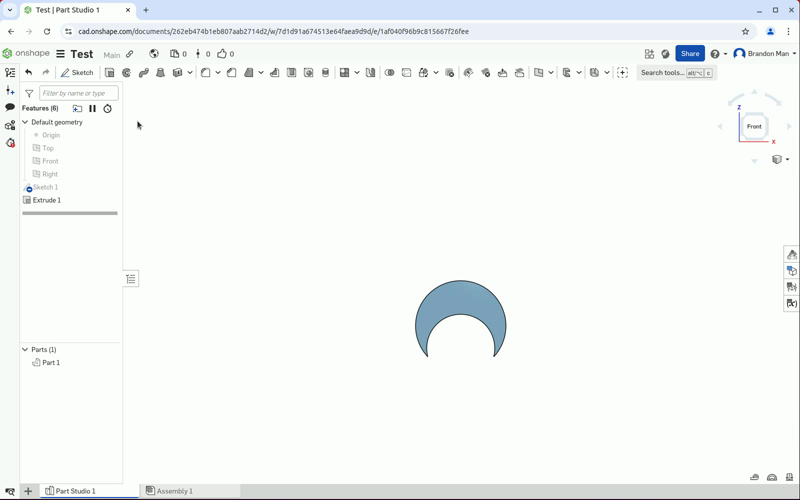
mouse_move(73, 189)
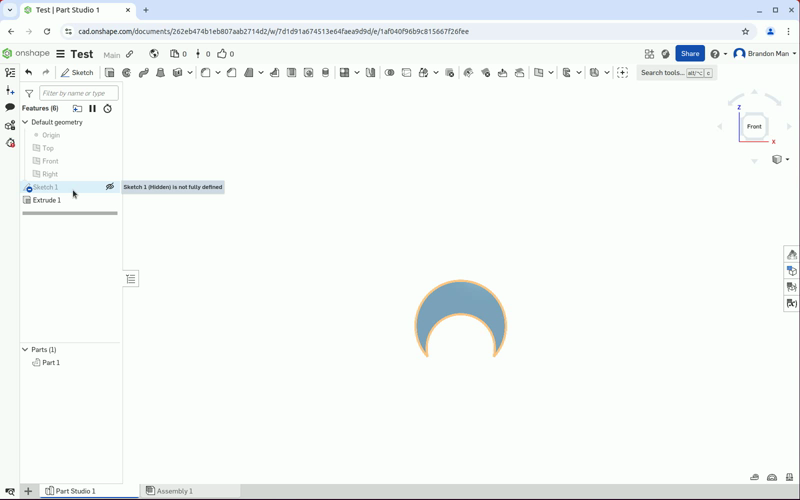
click(73, 189)
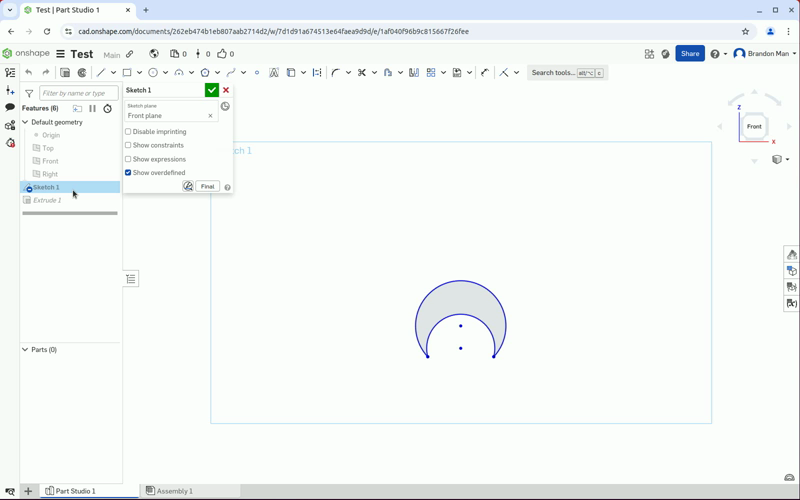
mouse_move(229, 92)
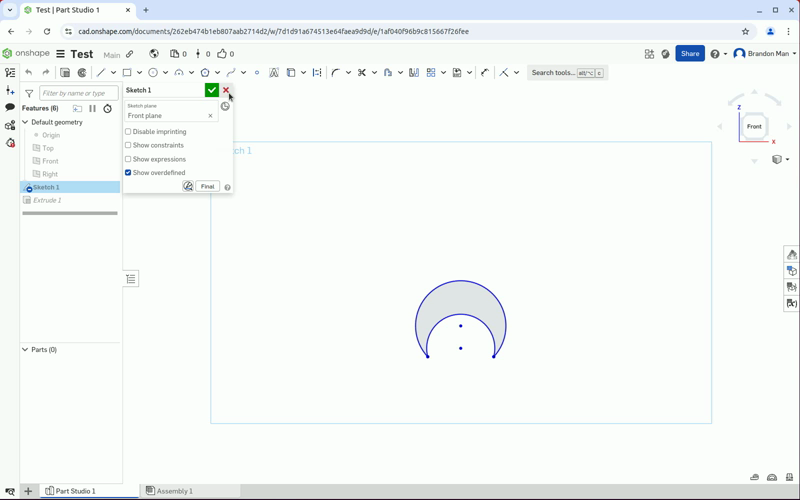
click(229, 92)
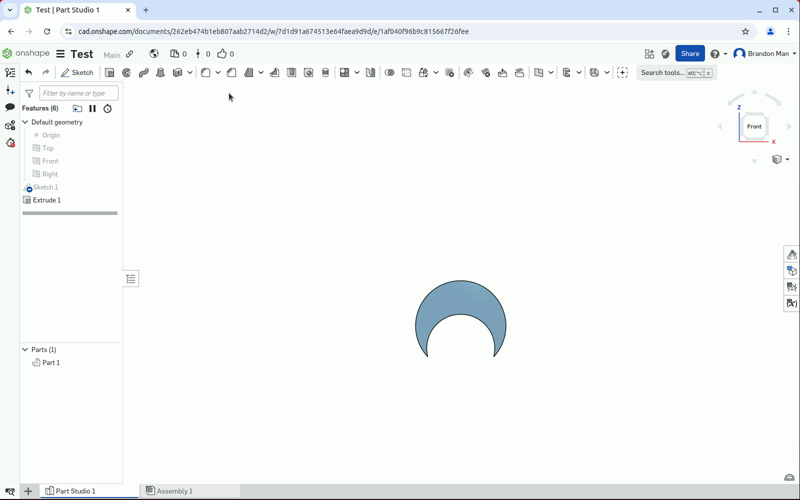
mouse_move(73, 352)
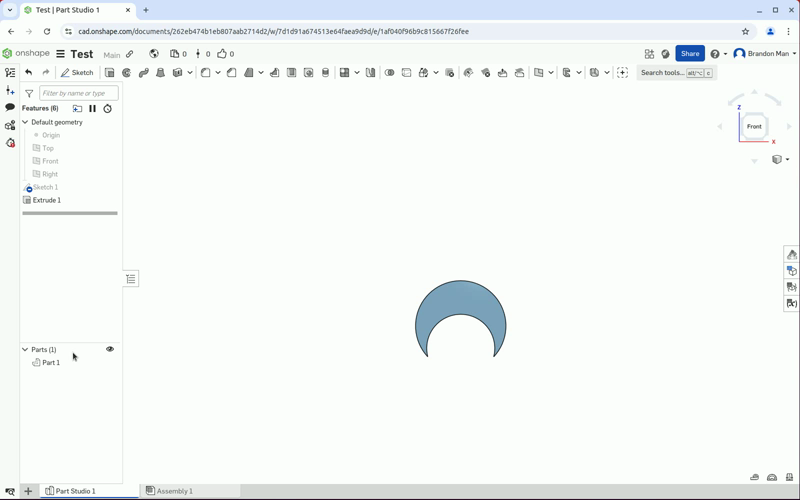
key(y)
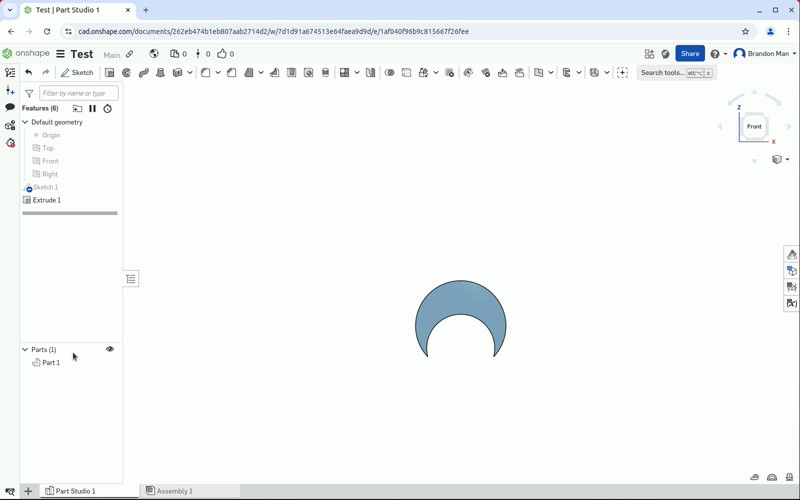
key(shift+p)
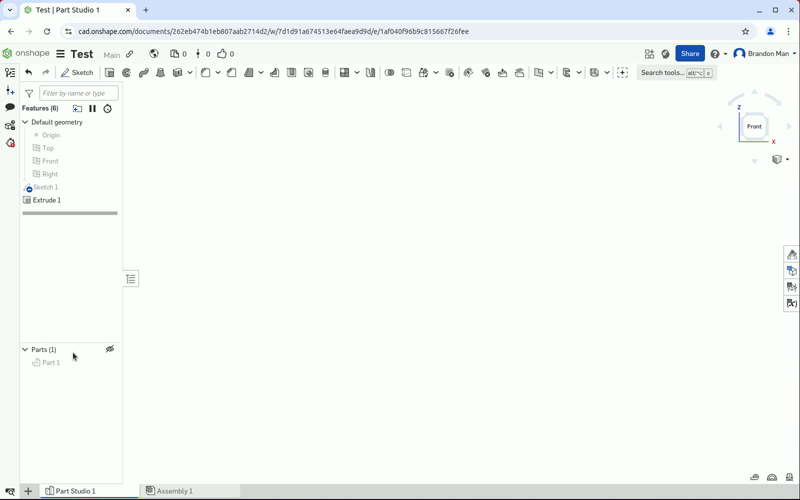
key(space)
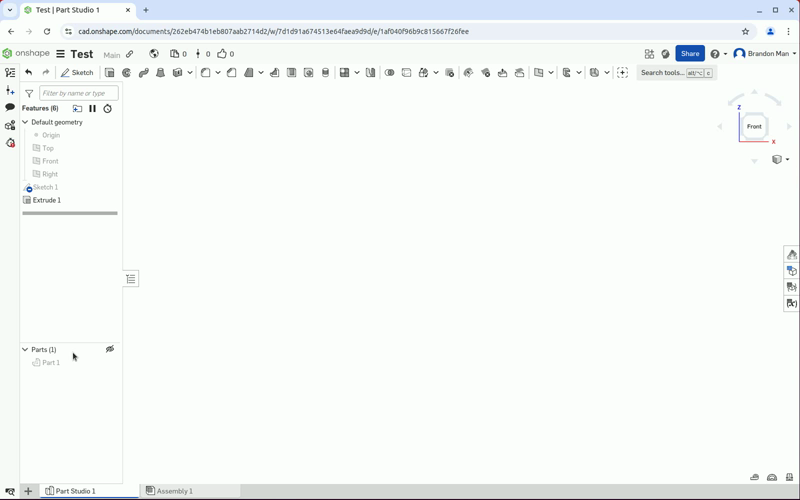
key_down(shift)
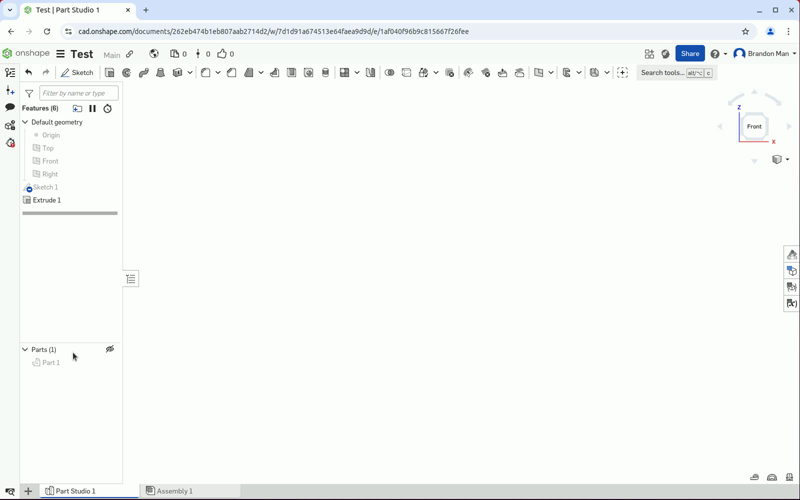
key(down)
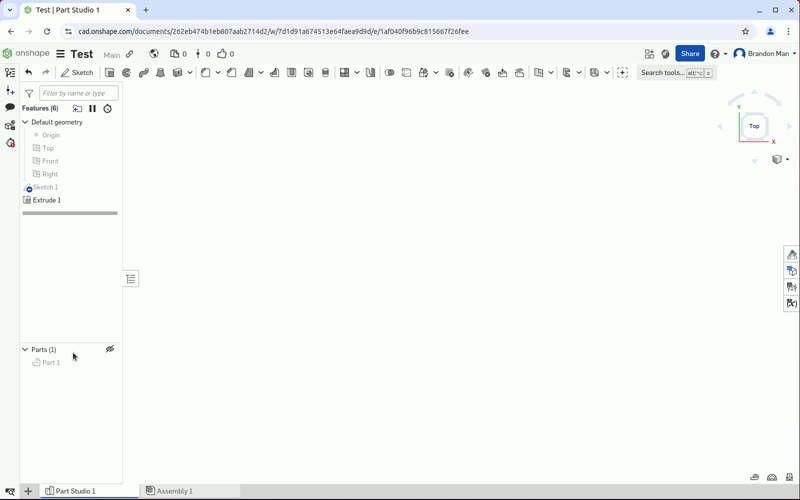
key_up(shift)
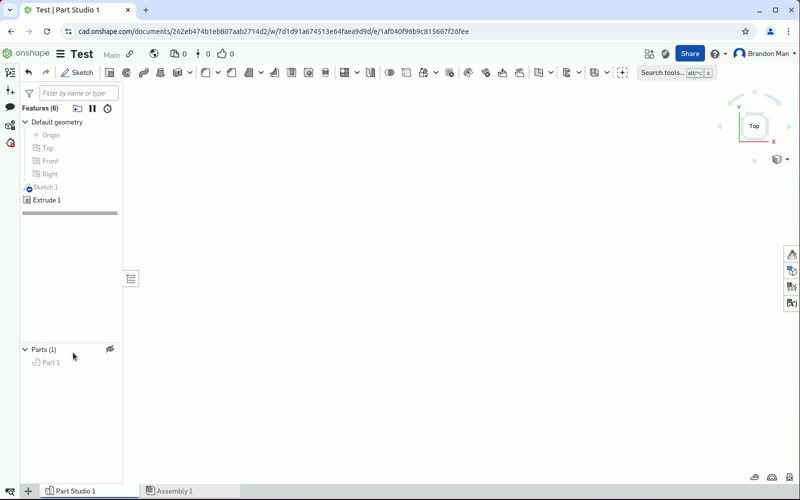
mouse_move(73, 352)
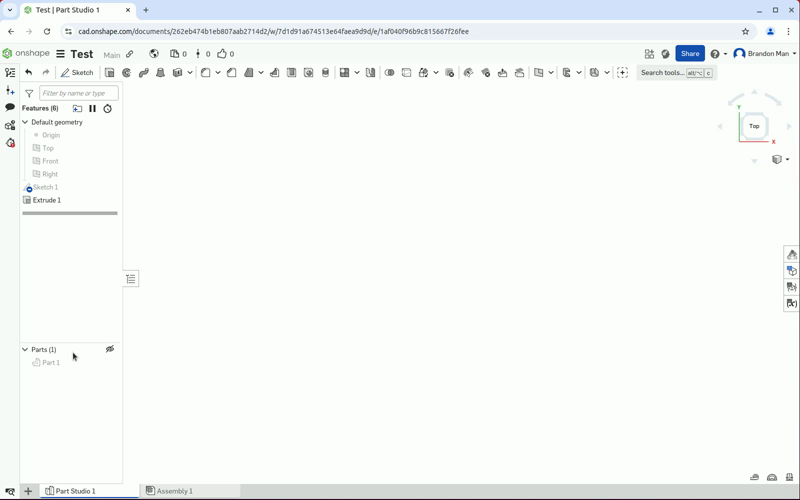
key(shift+y)
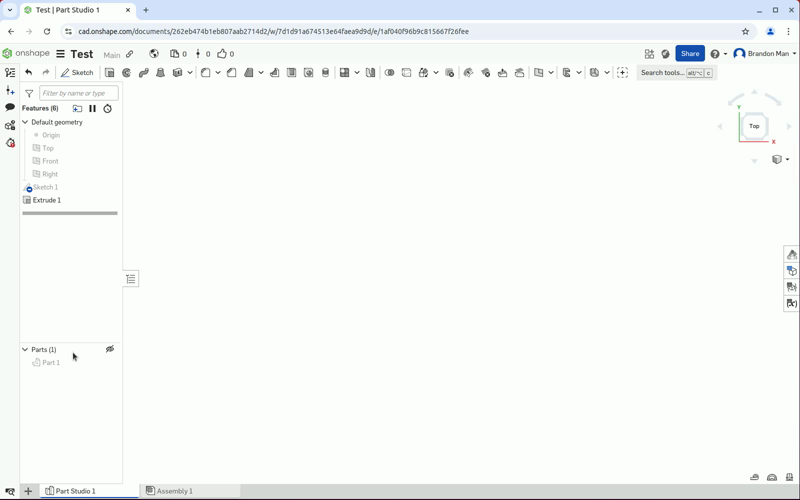
key(shift+s)
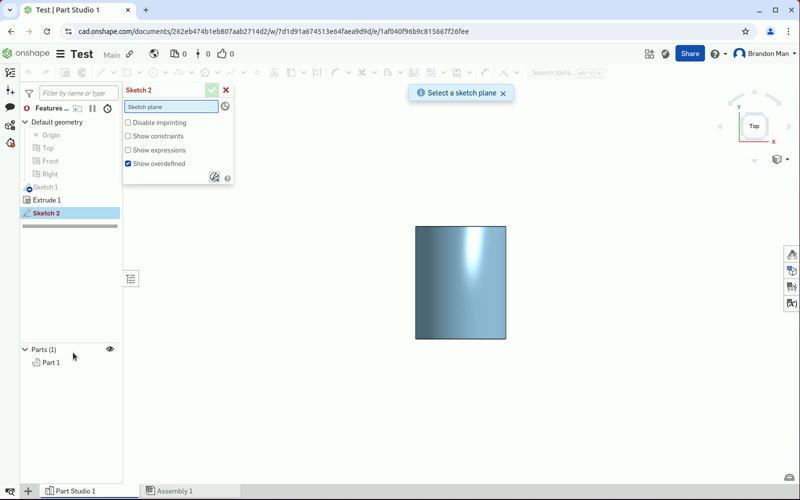
mouse_move(73, 150)
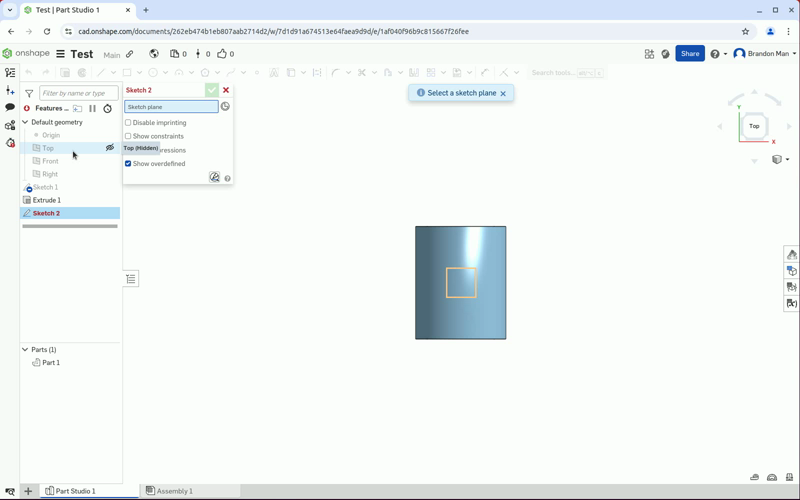
click(73, 150)
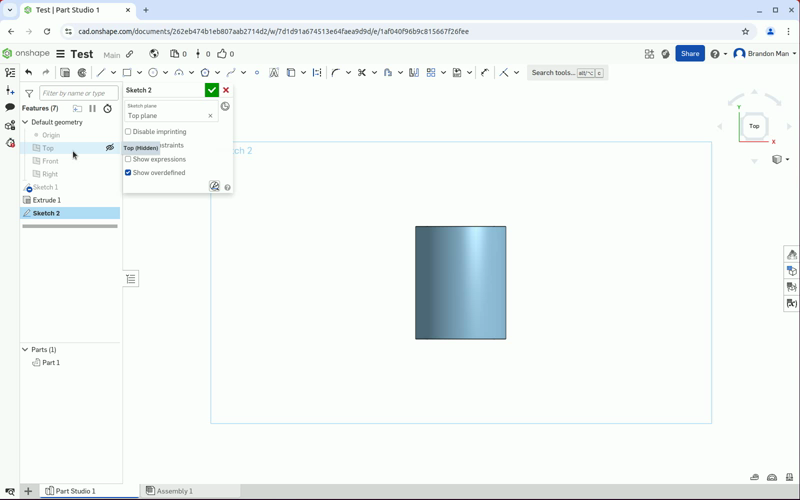
mouse_move(73, 352)
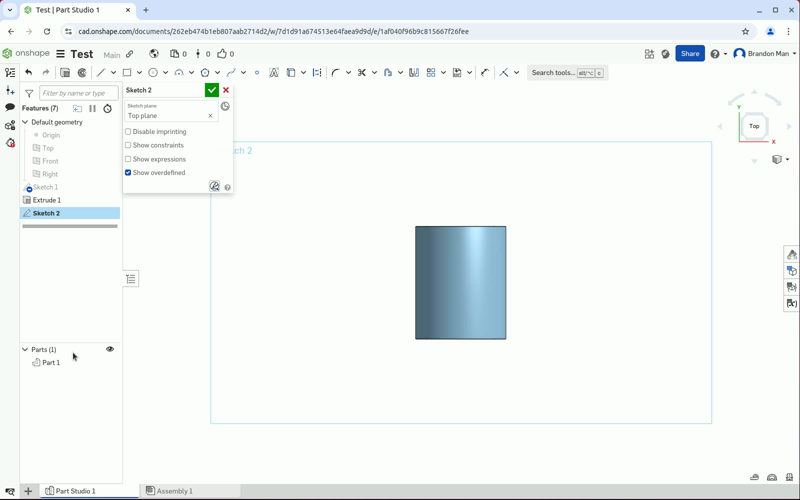
key(y)
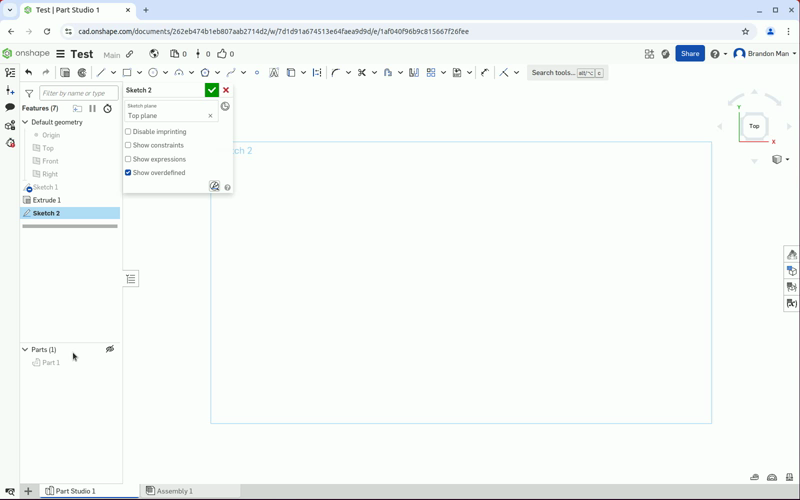
key(c)
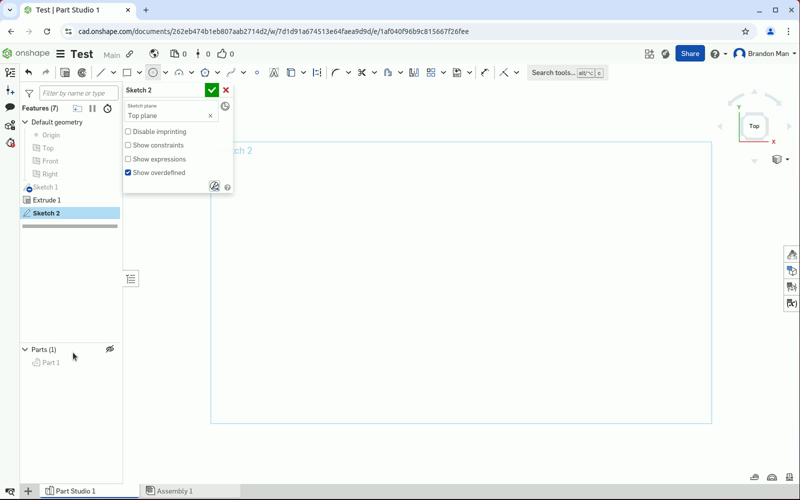
key_down(shift)
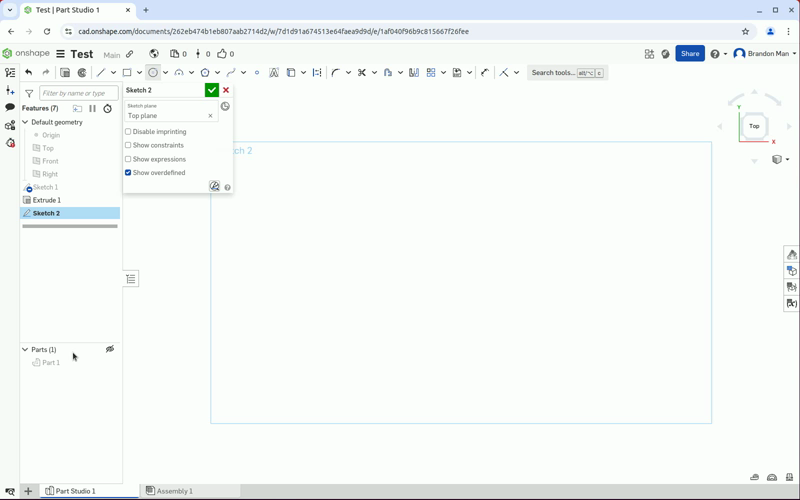
mouse_move(461, 282)
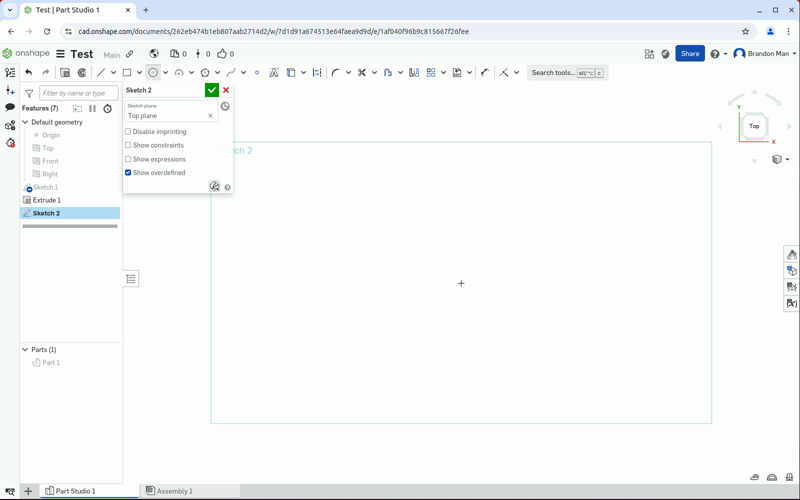
click(461, 282)
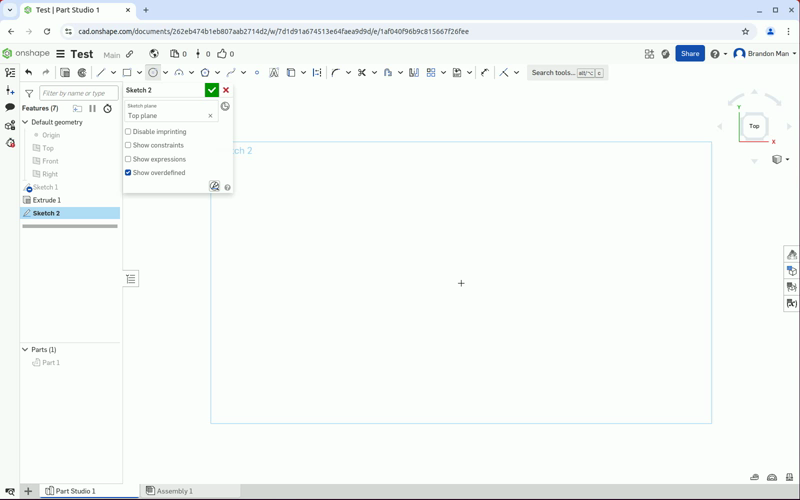
key_up(shift)
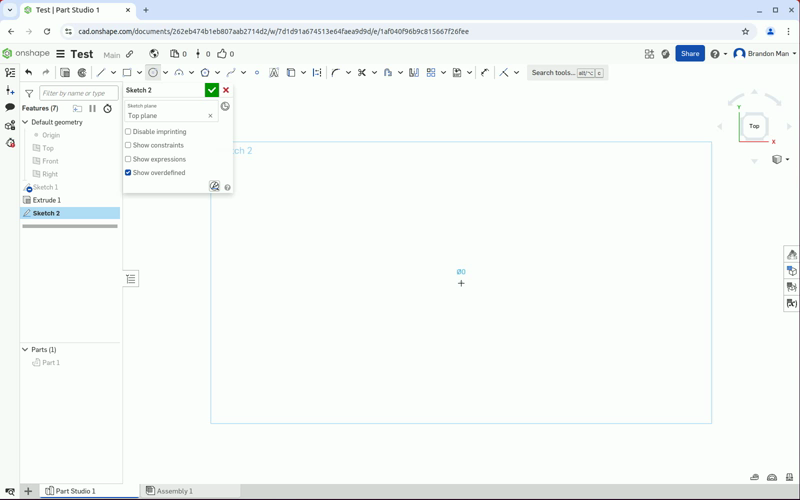
mouse_move(495, 282)
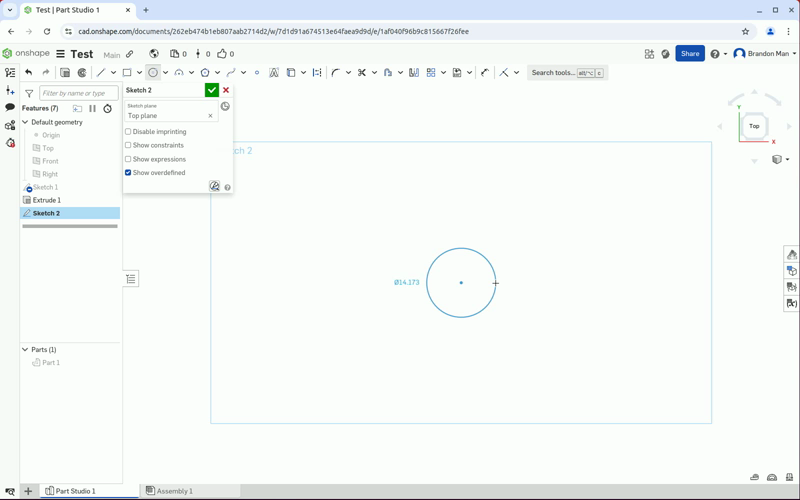
click(495, 282)
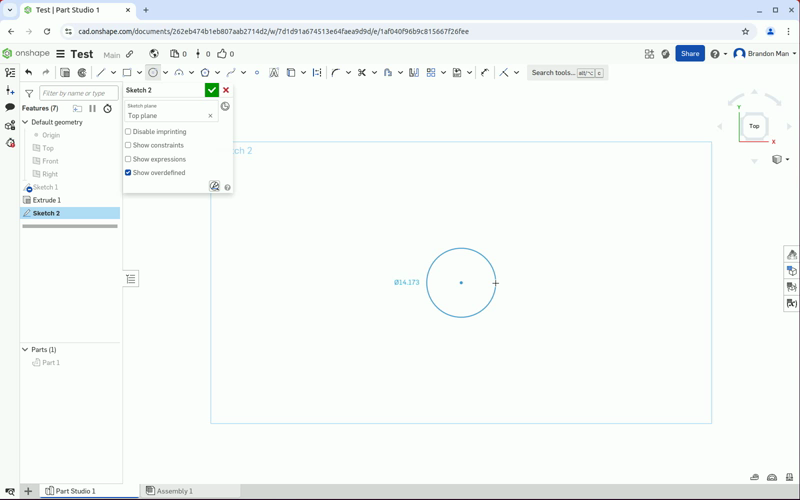
key(esc)
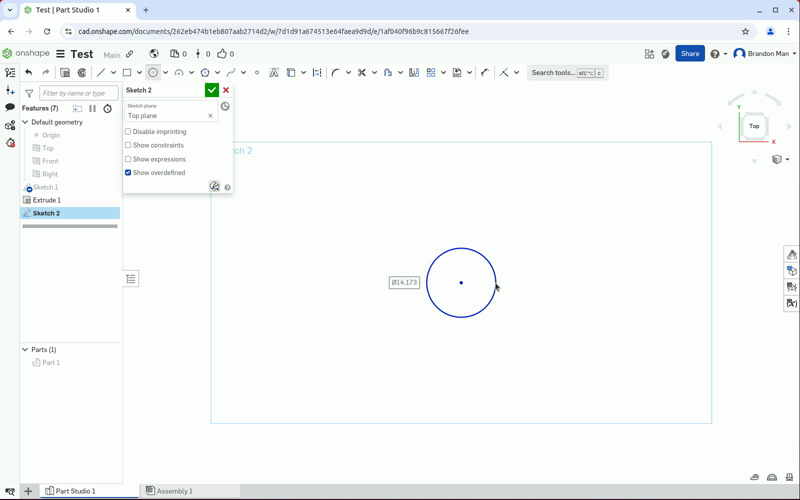
mouse_move(480, 304)
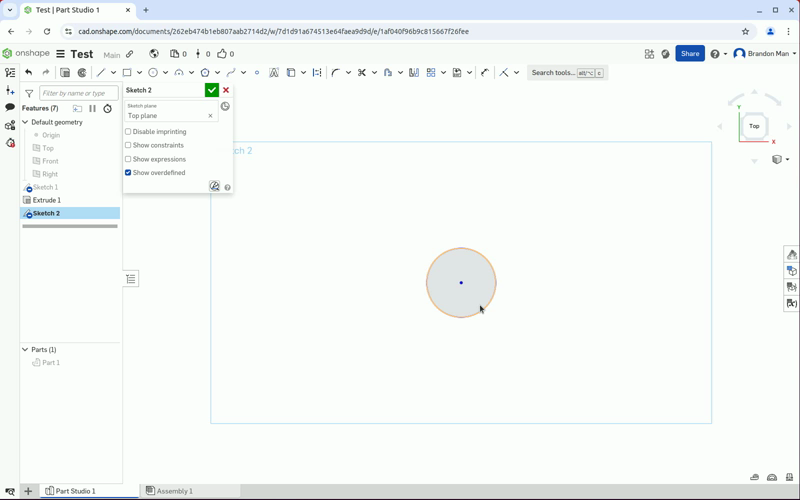
click(480, 304)
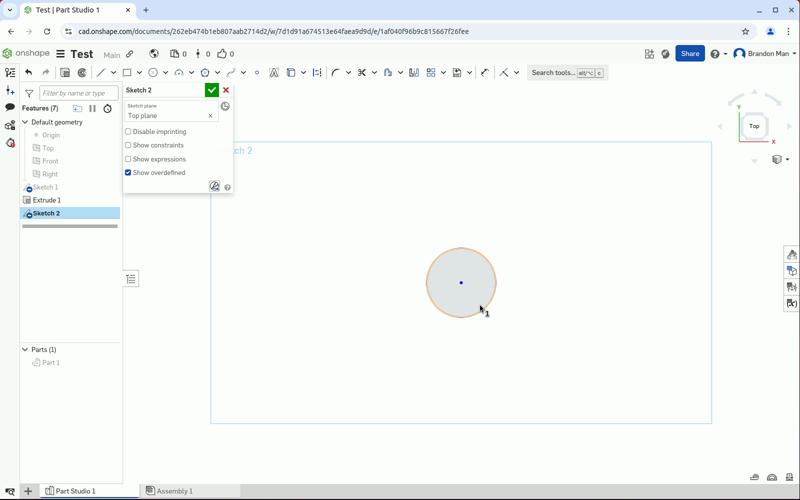
mouse_move(73, 352)
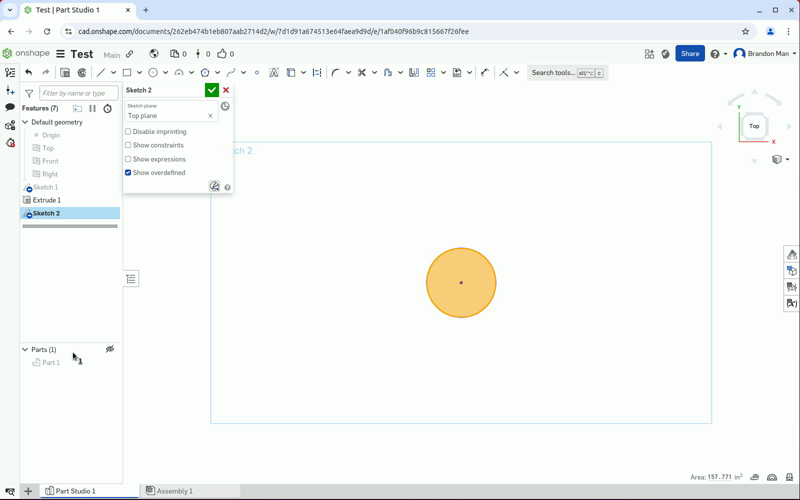
key(shift+y)
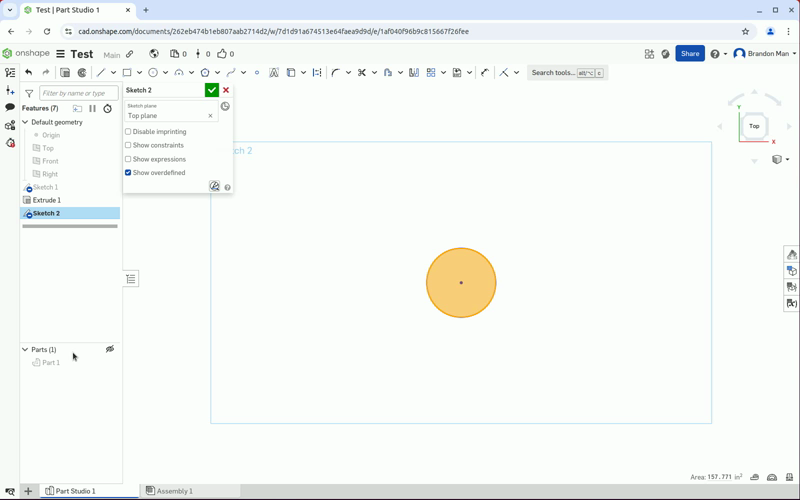
key(shift+e)
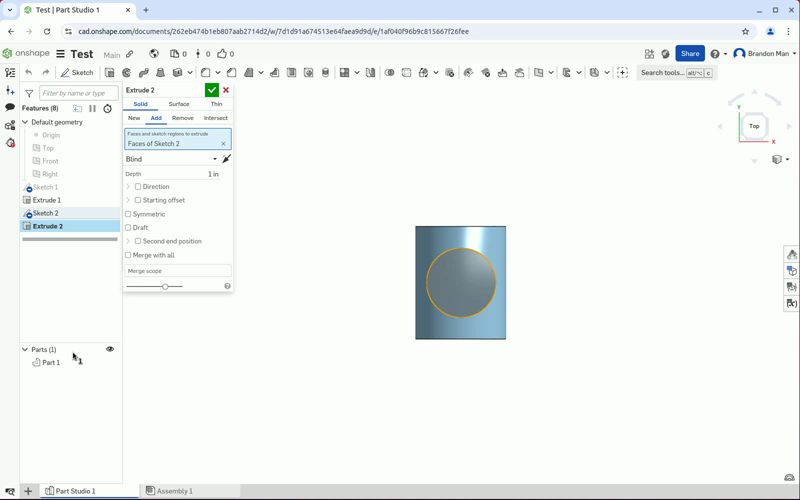
mouse_move(143, 106)
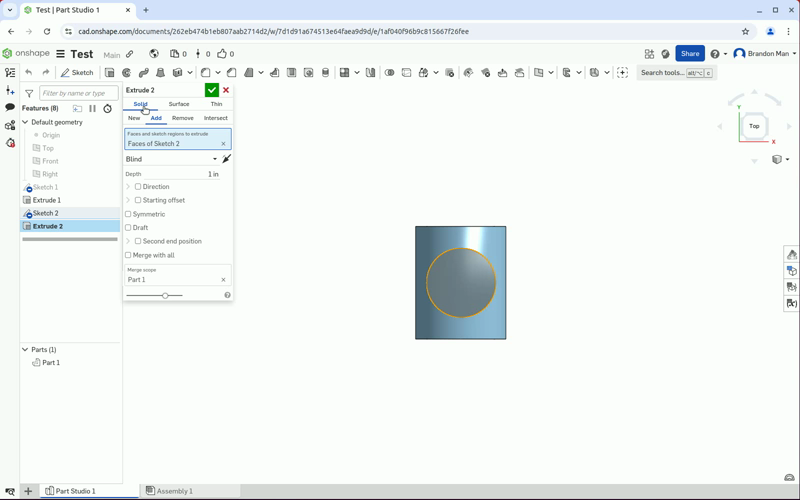
click(143, 106)
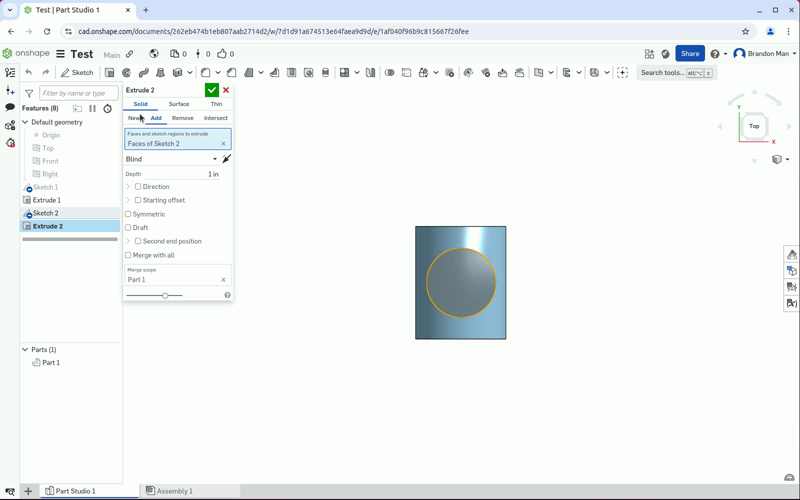
mouse_move(137, 120)
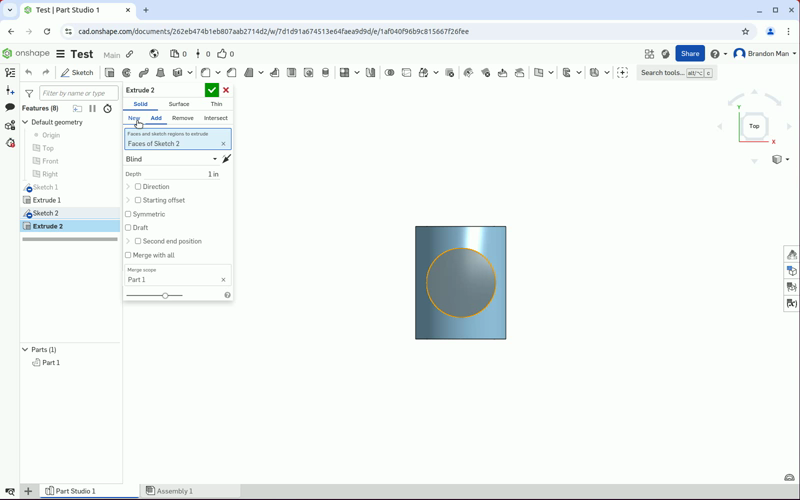
click(137, 120)
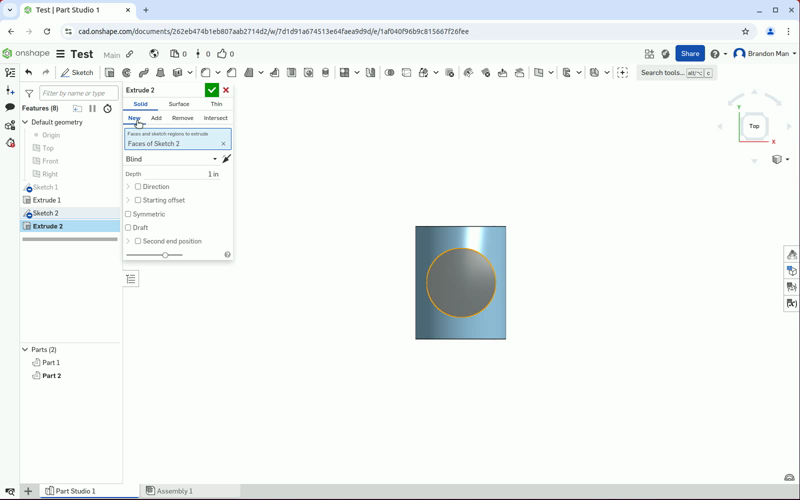
key(tab, 4)
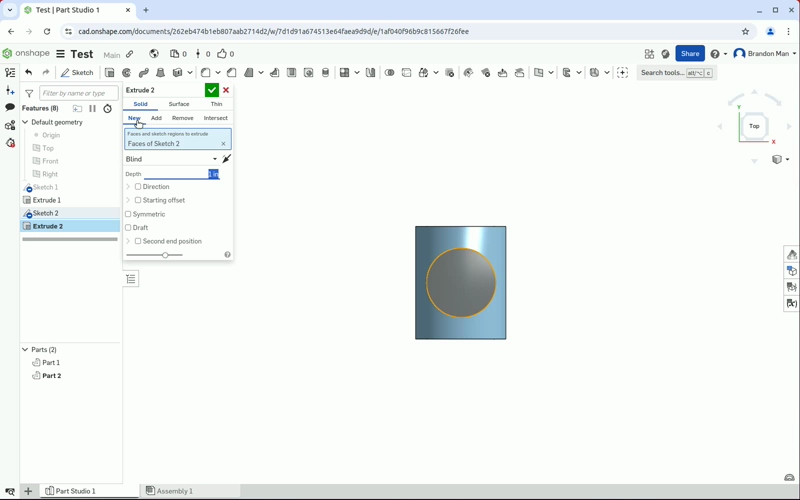
text(23.108)
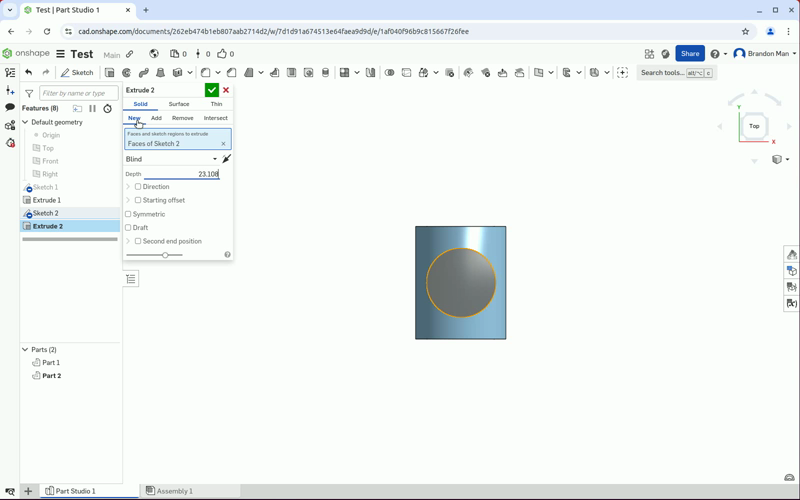
key(enter)
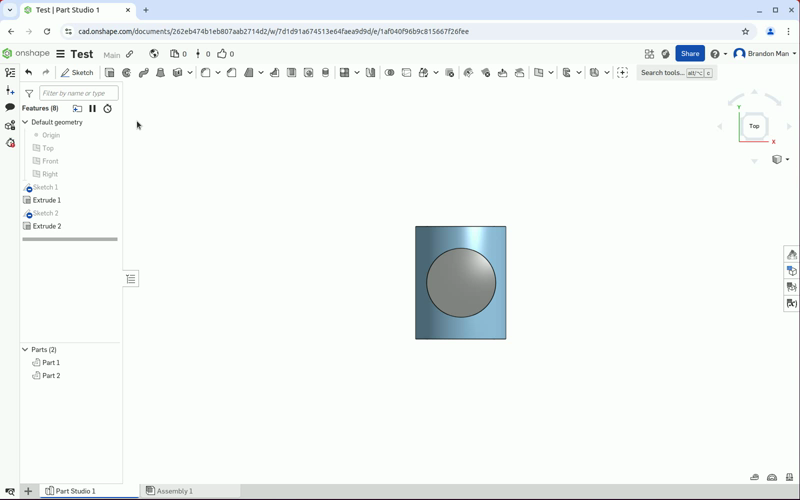
key(shift+h)
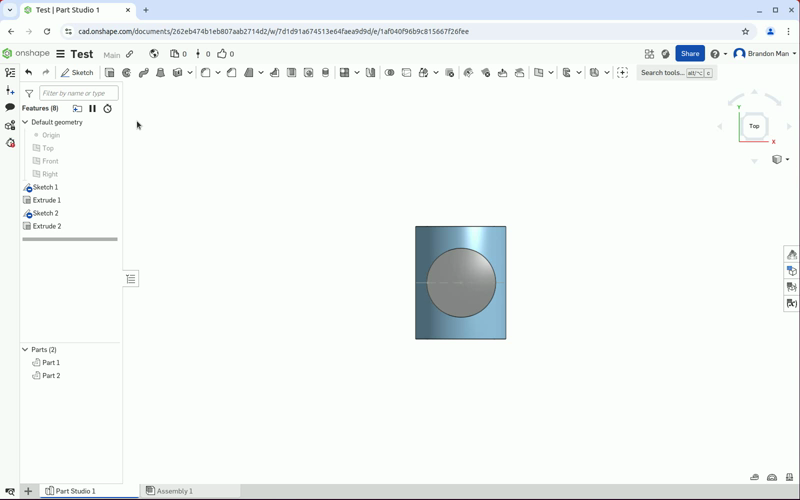
key(shift+h)
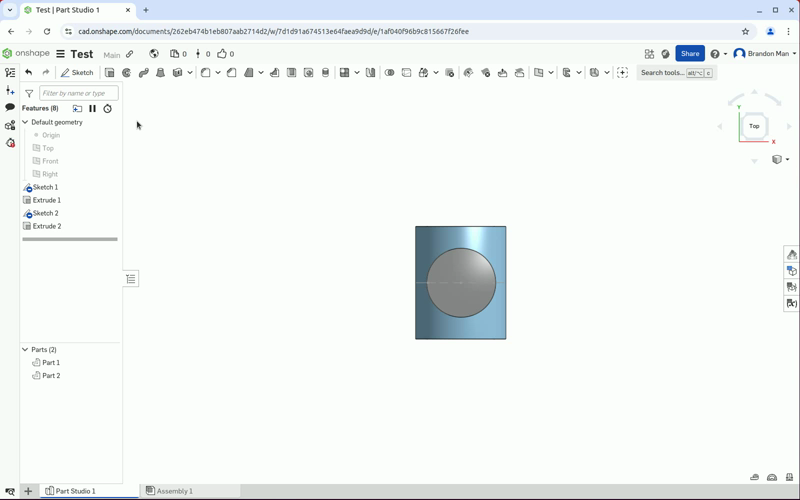
key(shift+7)
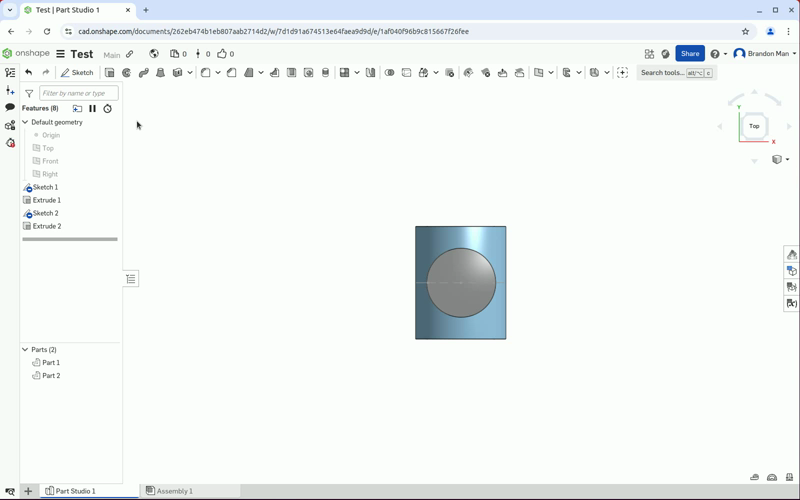
key(up, 3)
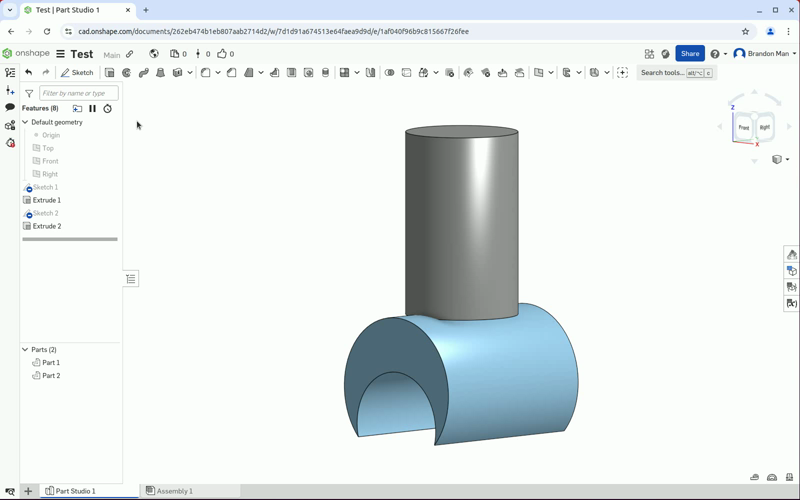
key(left, 3)
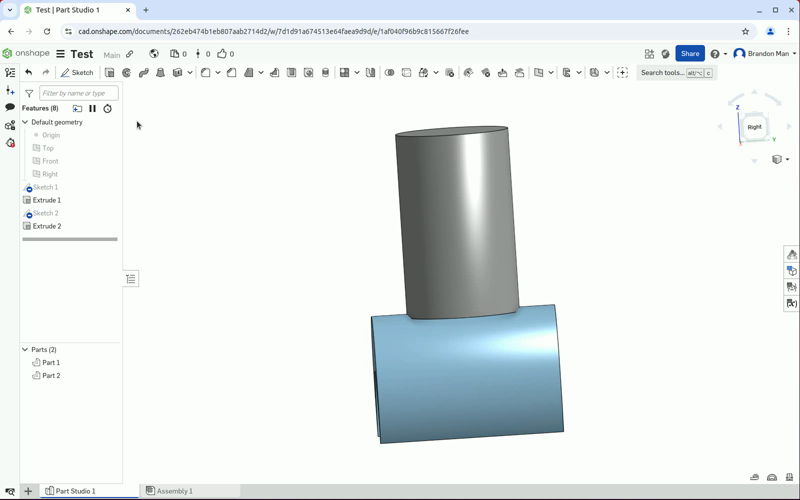
key(right, 3)
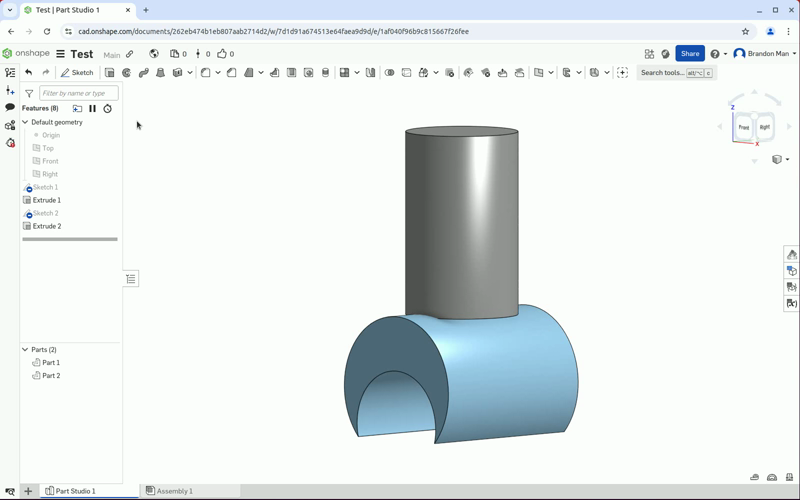
key(down, 3)
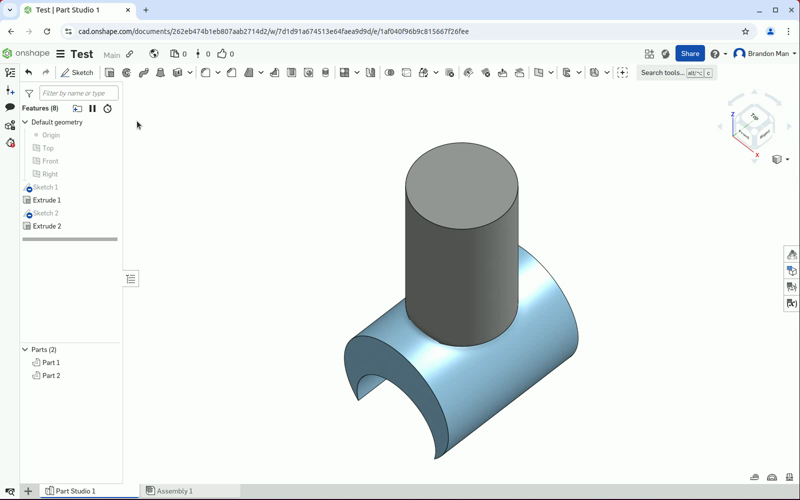
mouse_move(73, 189)
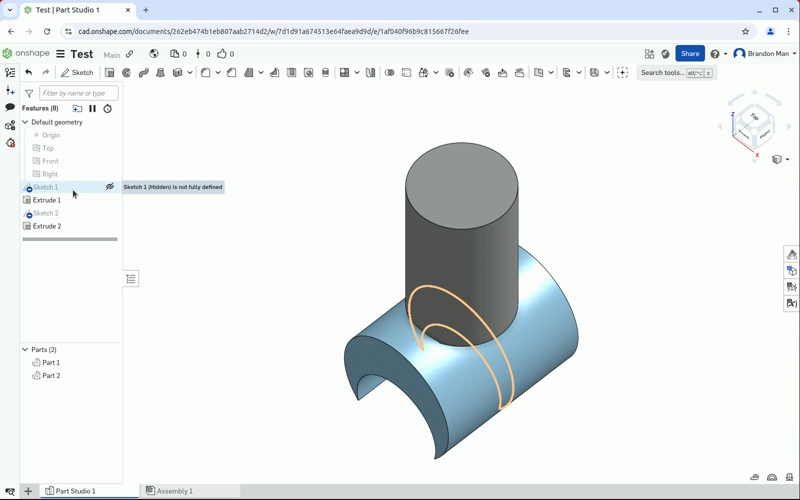
click(73, 189)